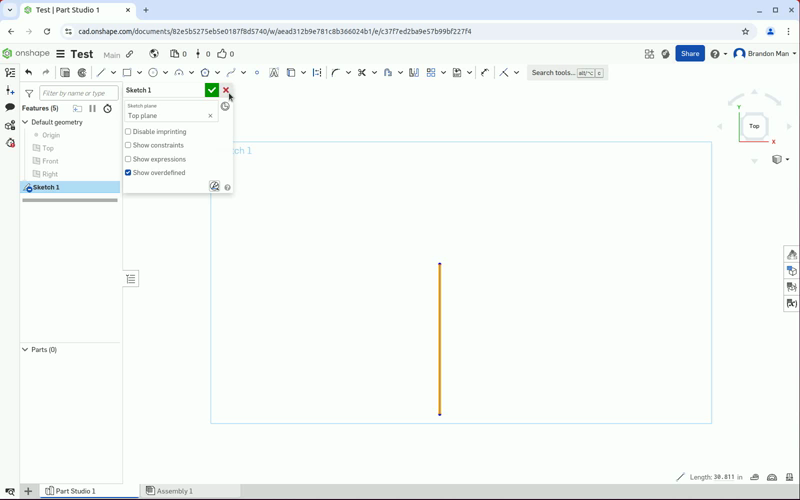
key(shift+h)
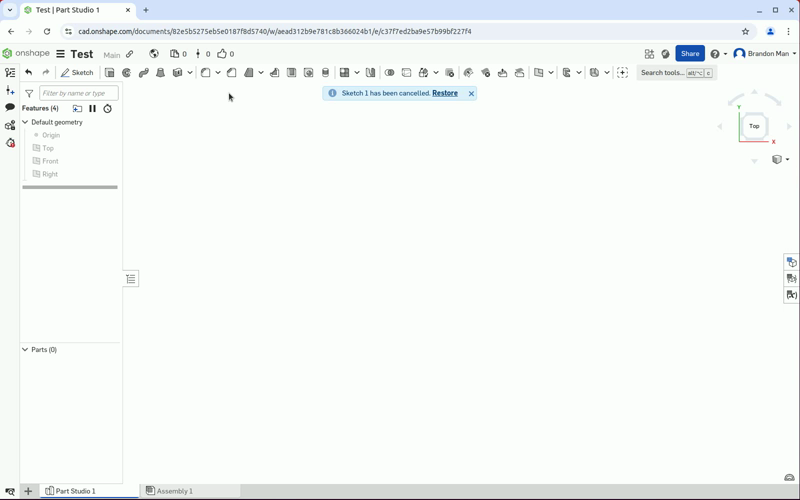
mouse_move(73, 352)
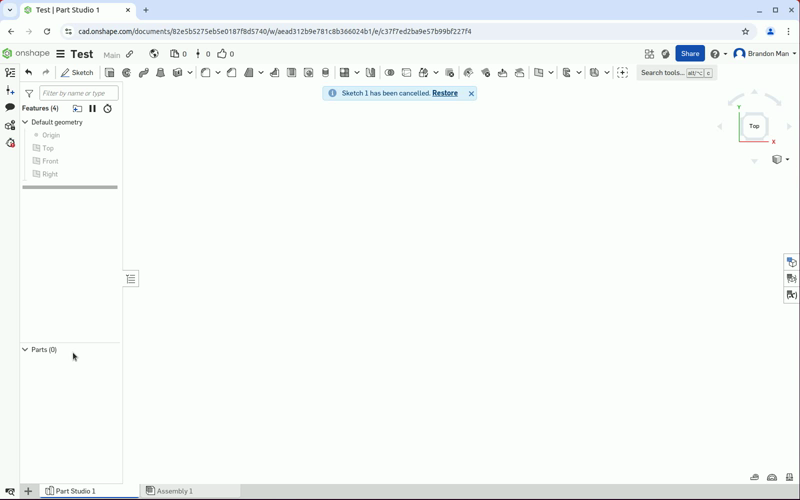
key(y)
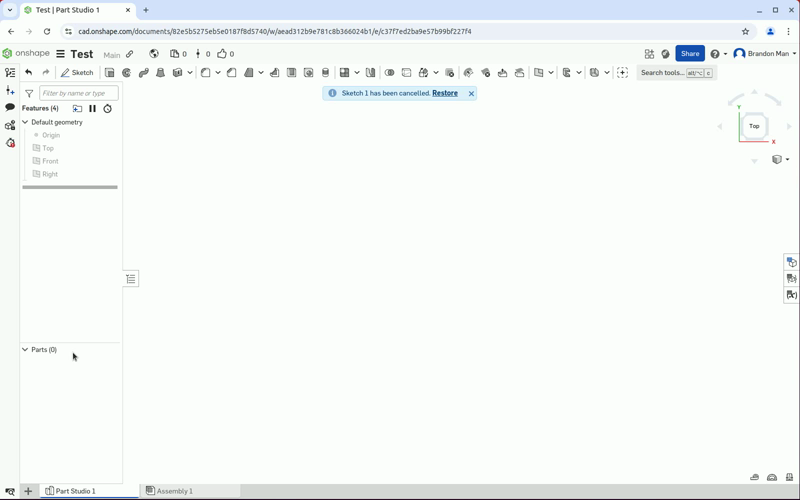
key(shift+p)
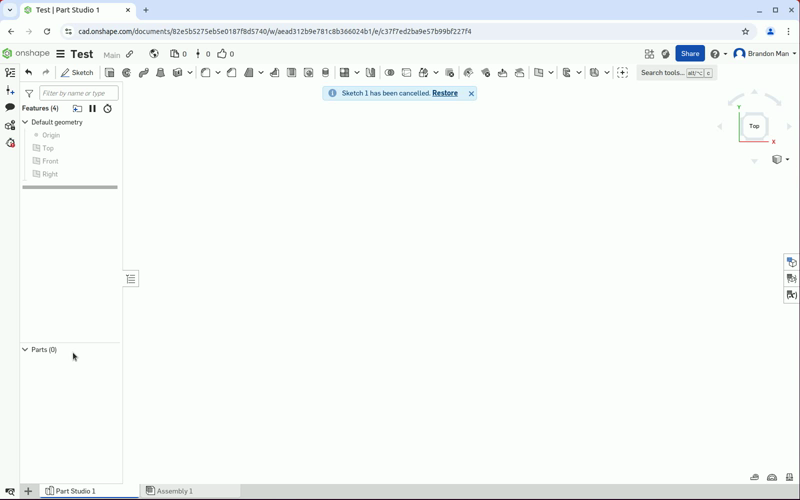
key(space)
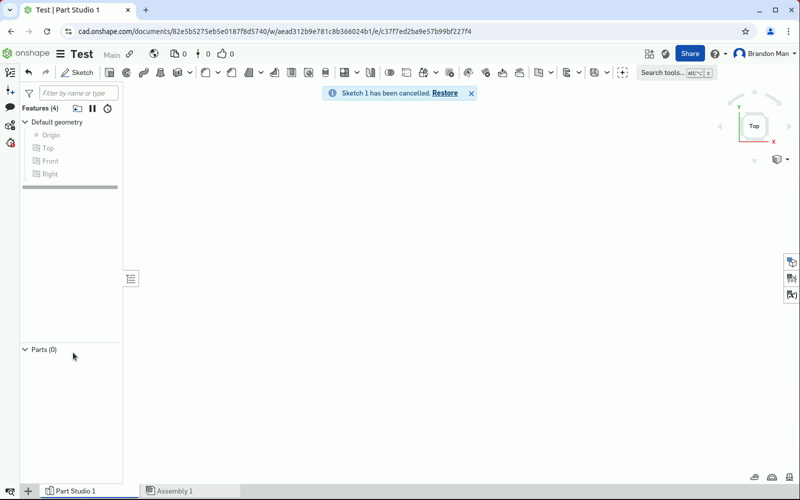
key_down(shift)
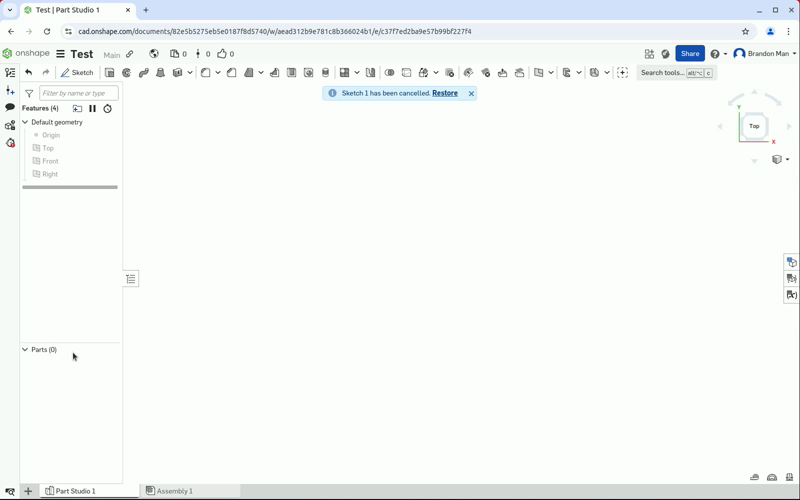
key(up)
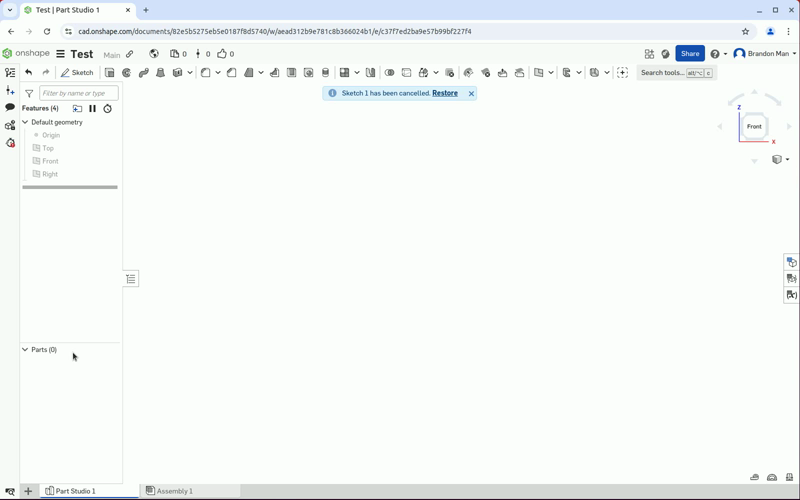
key_up(shift)
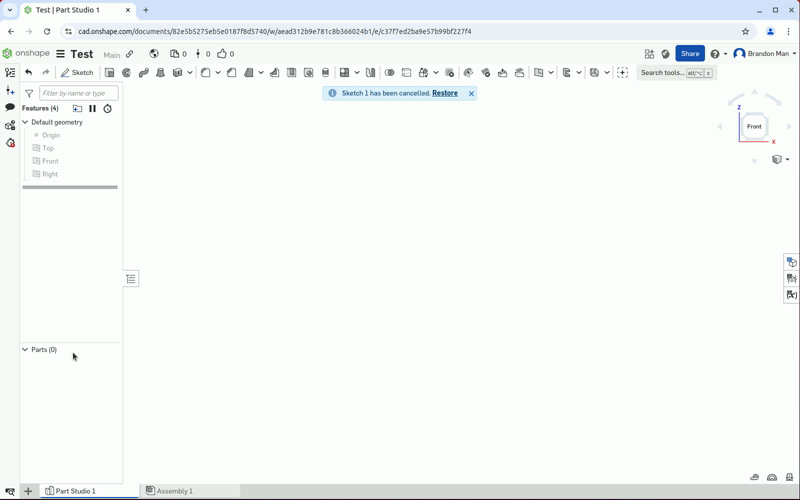
mouse_move(73, 352)
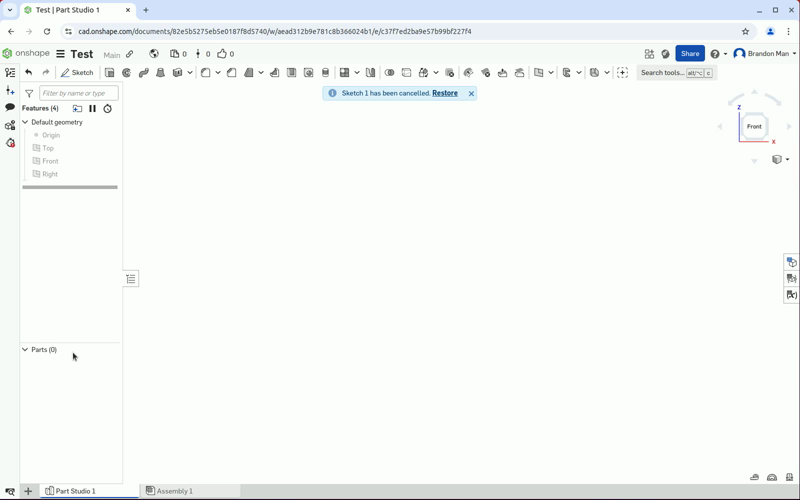
key(shift+y)
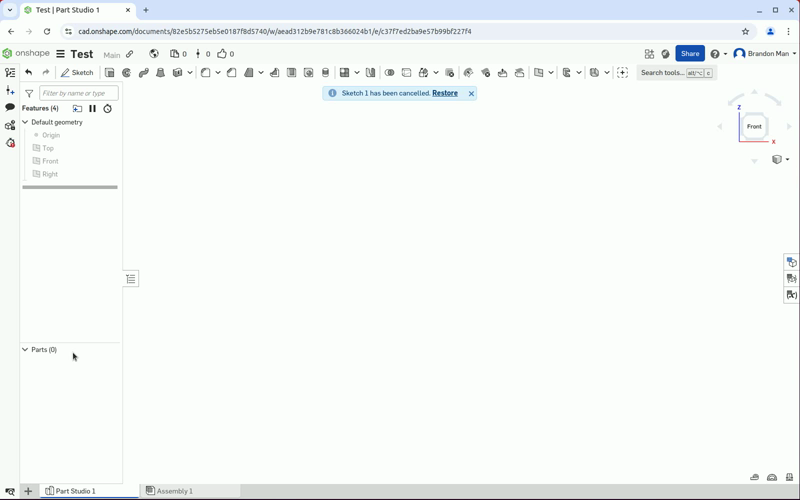
key(shift+s)
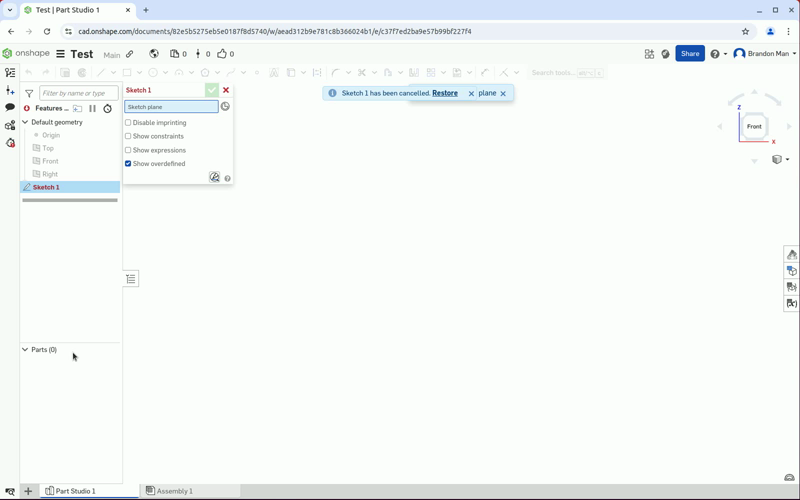
mouse_move(73, 163)
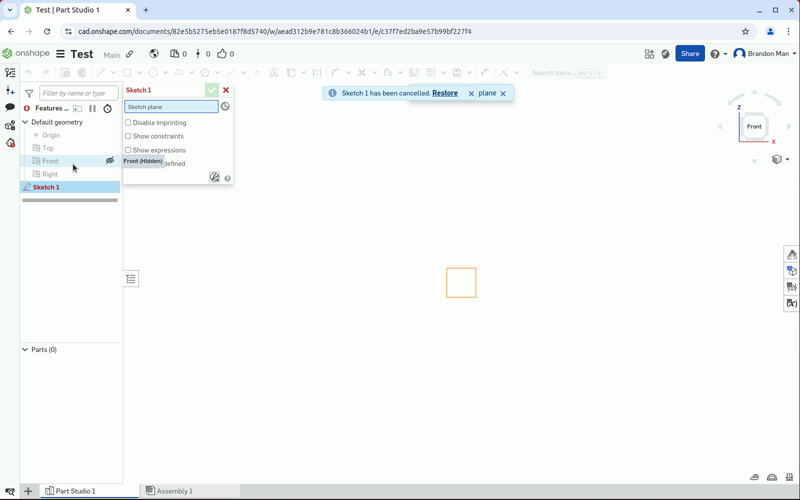
click(73, 163)
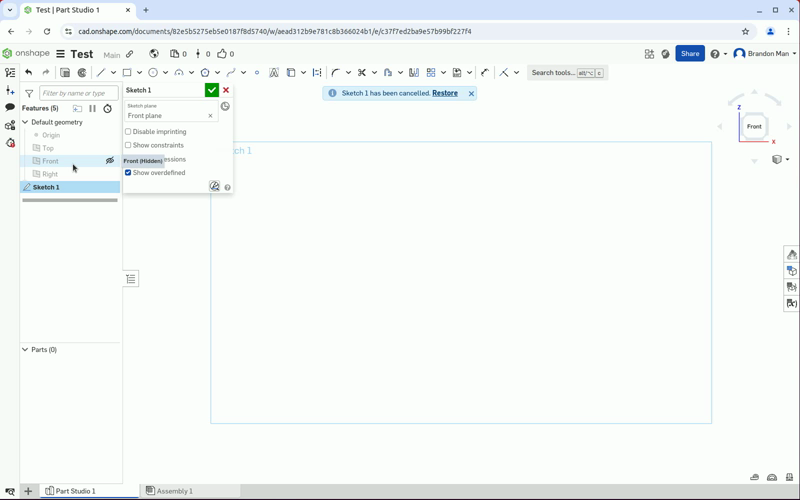
mouse_move(73, 352)
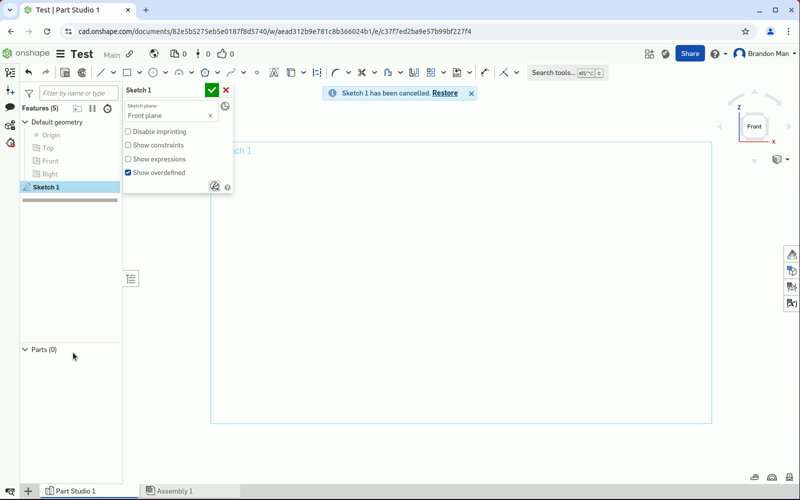
key(y)
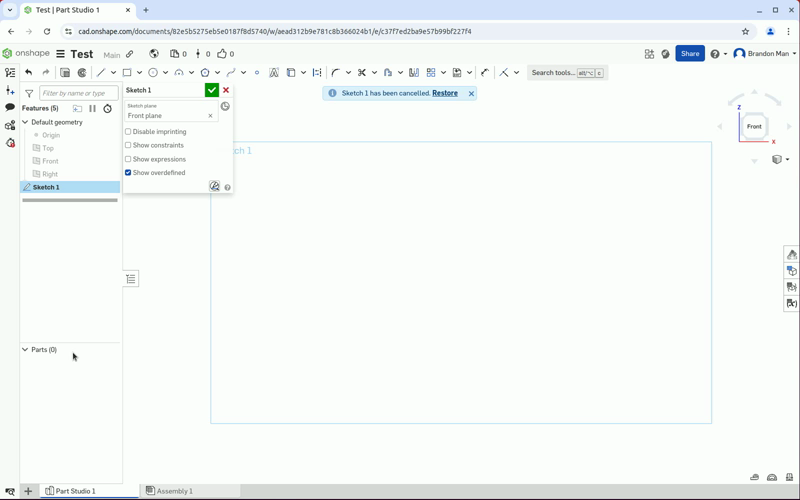
key(l)
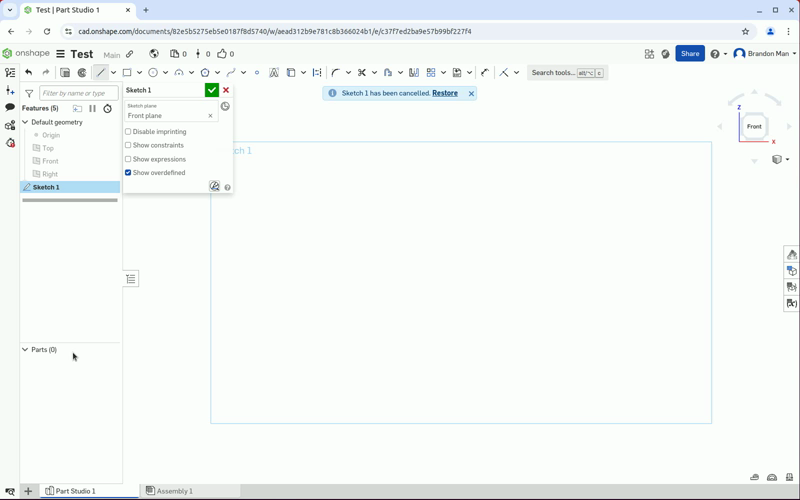
key_down(shift)
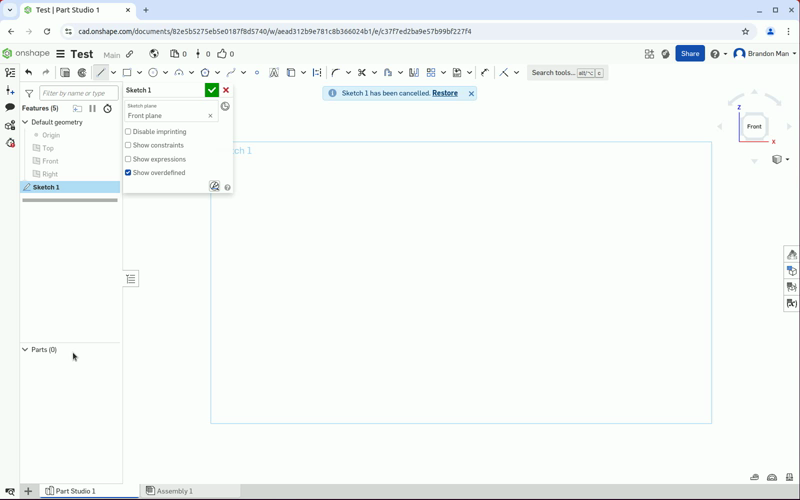
mouse_move(460, 282)
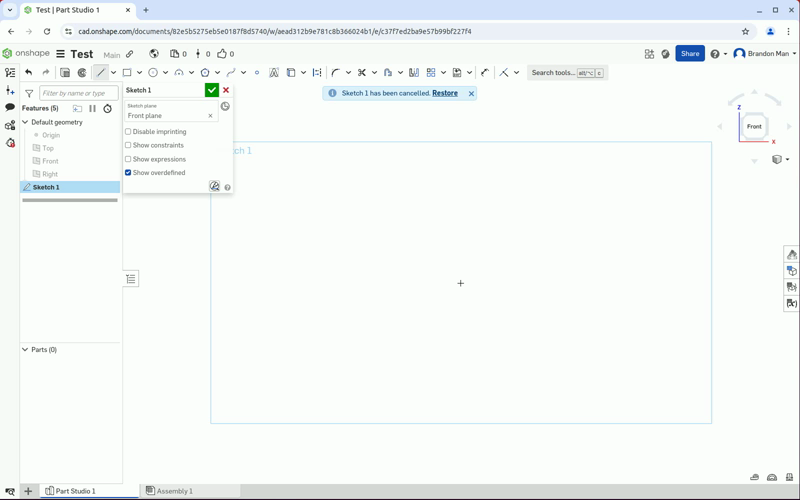
click(460, 282)
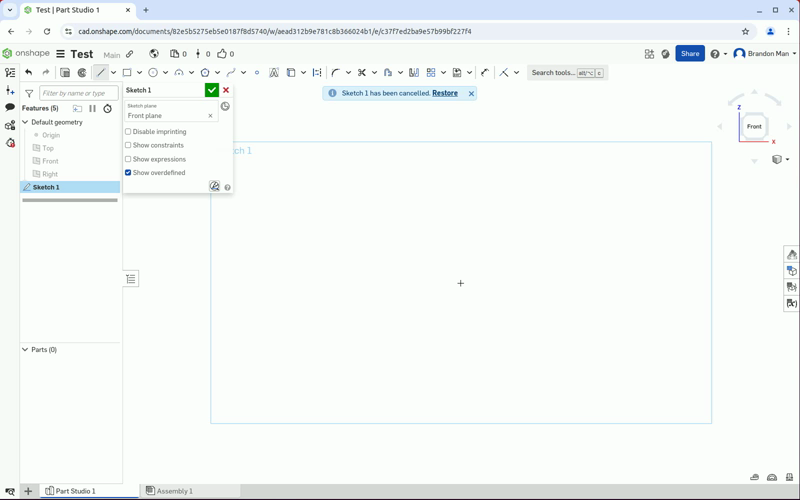
key_up(shift)
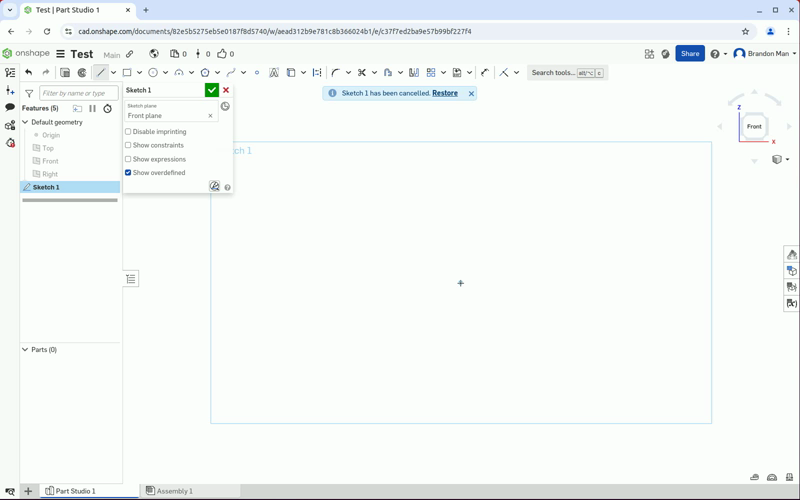
key_down(shift)
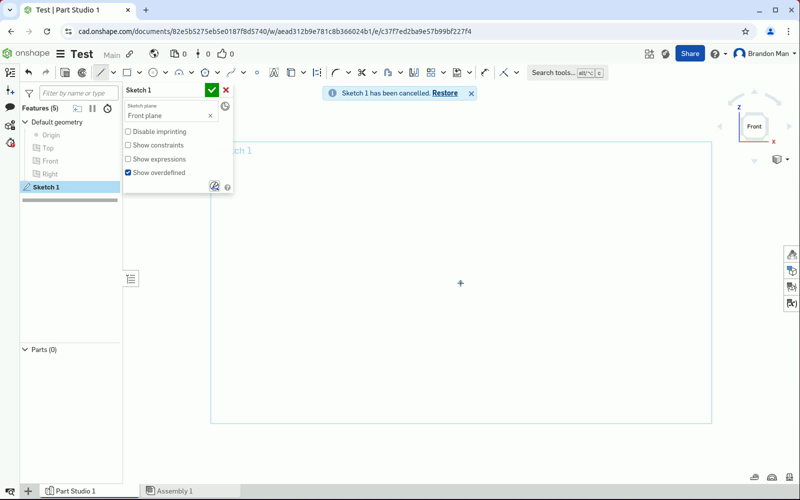
mouse_move(526, 282)
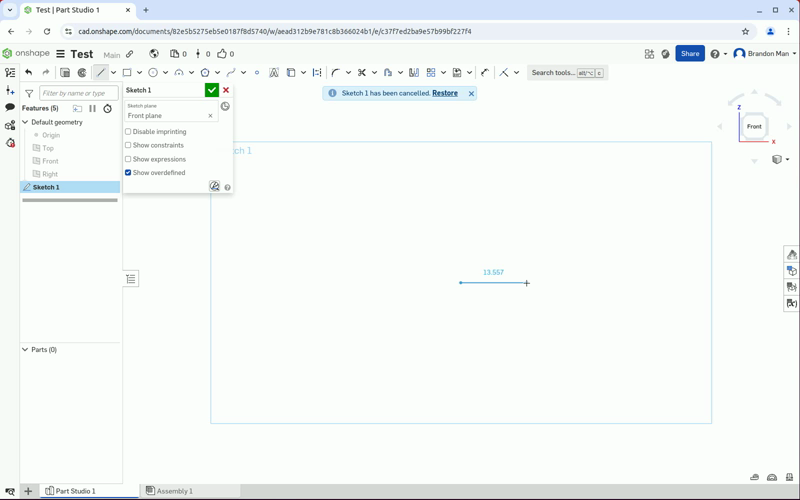
click(526, 282)
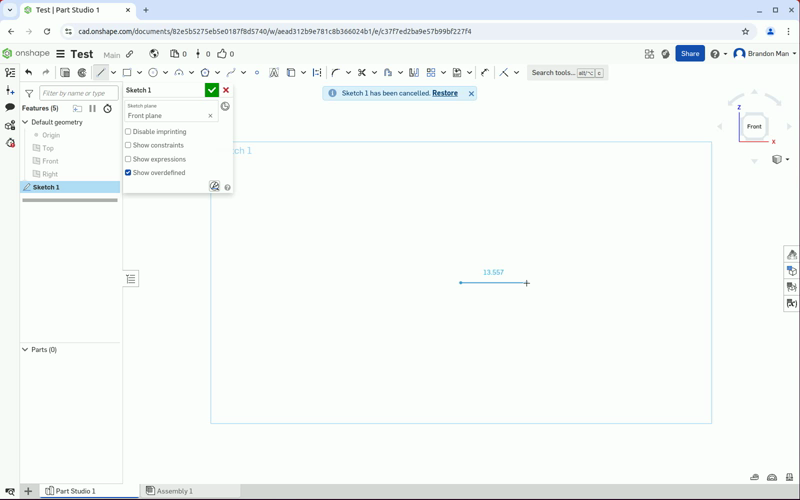
key_up(shift)
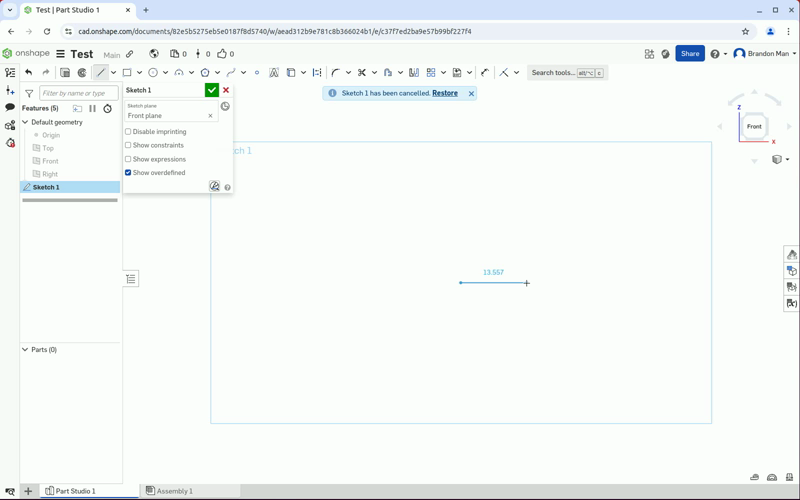
key_down(shift)
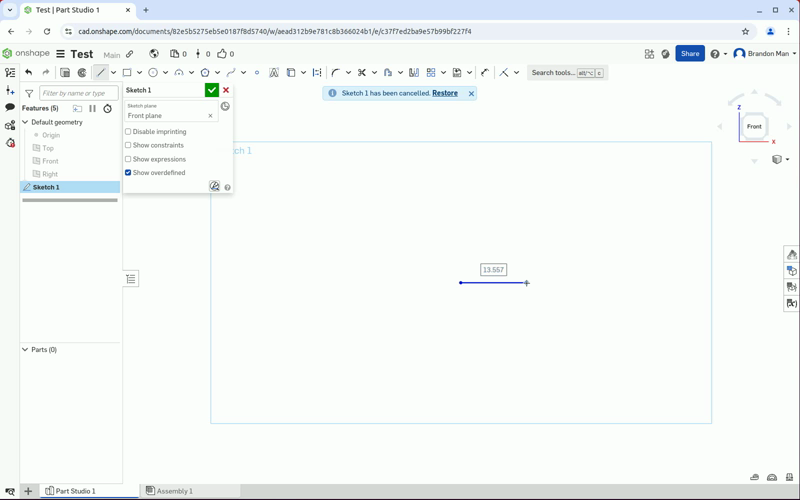
mouse_move(460, 230)
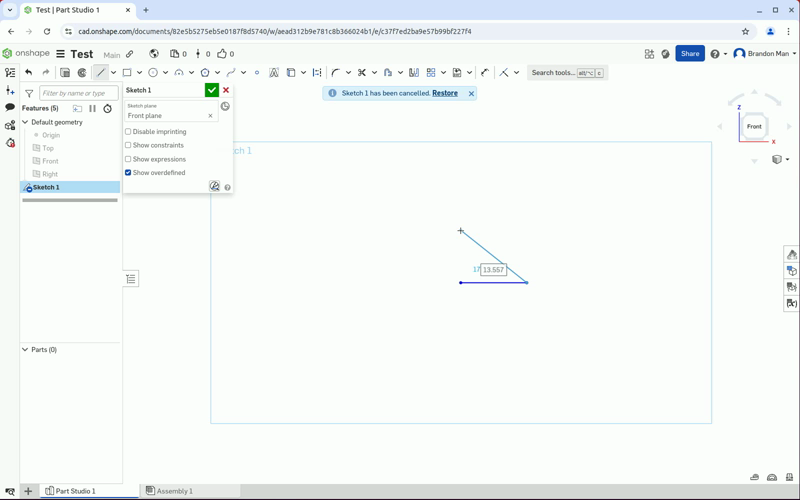
click(460, 230)
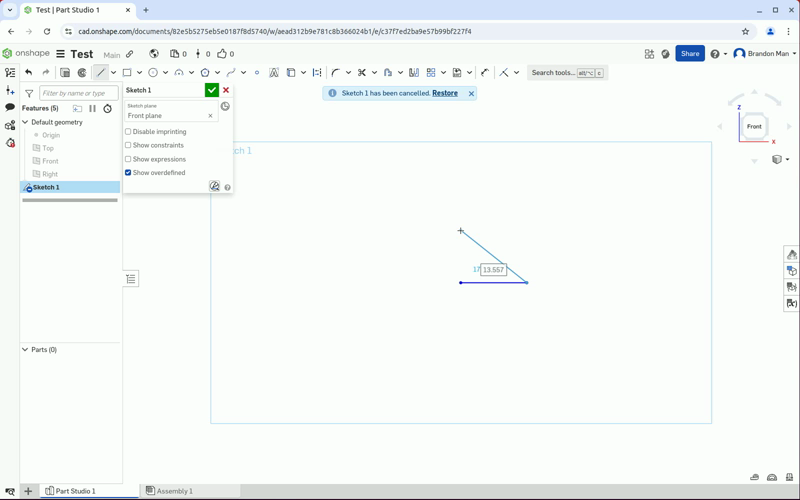
key_up(shift)
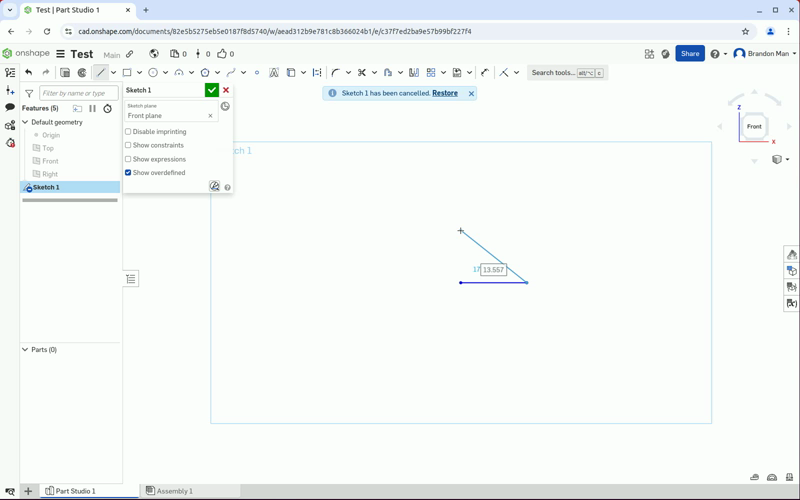
mouse_move(490, 230)
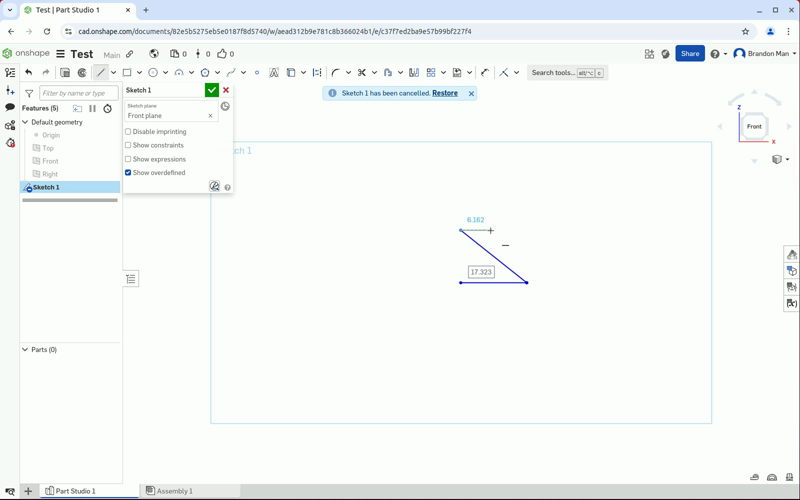
key_down(shift)
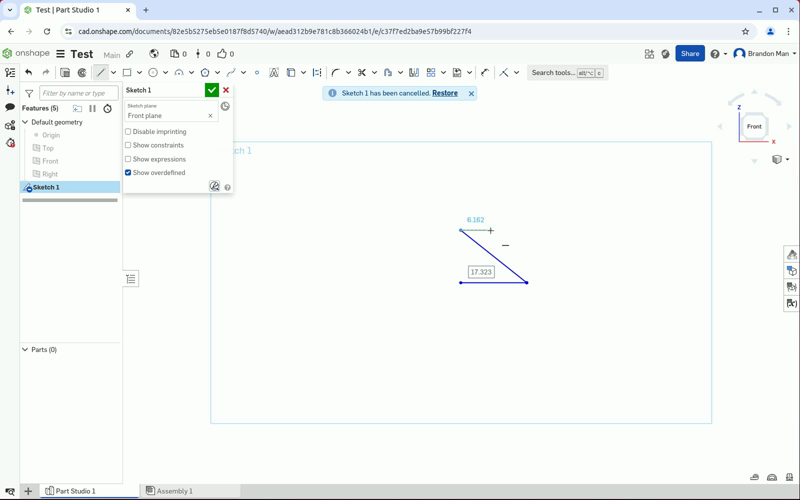
mouse_move(460, 282)
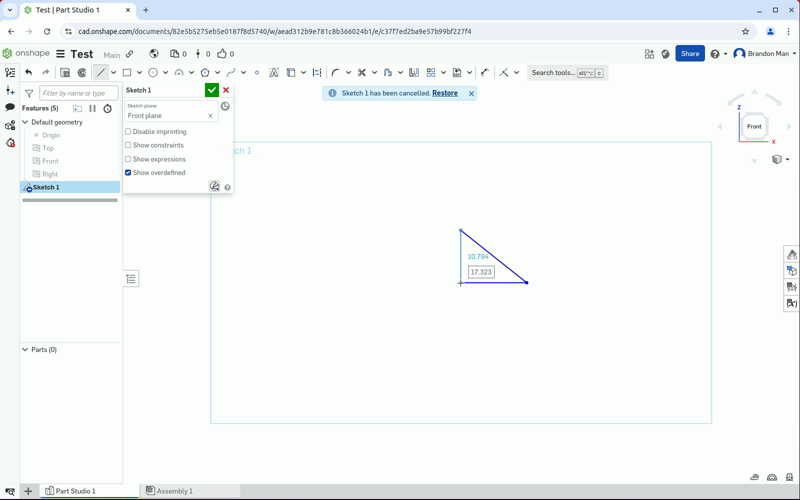
key_up(shift)
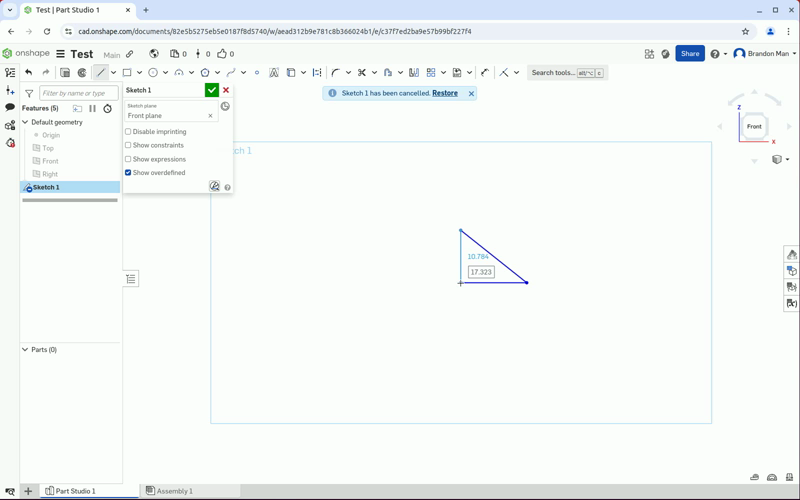
click(460, 282)
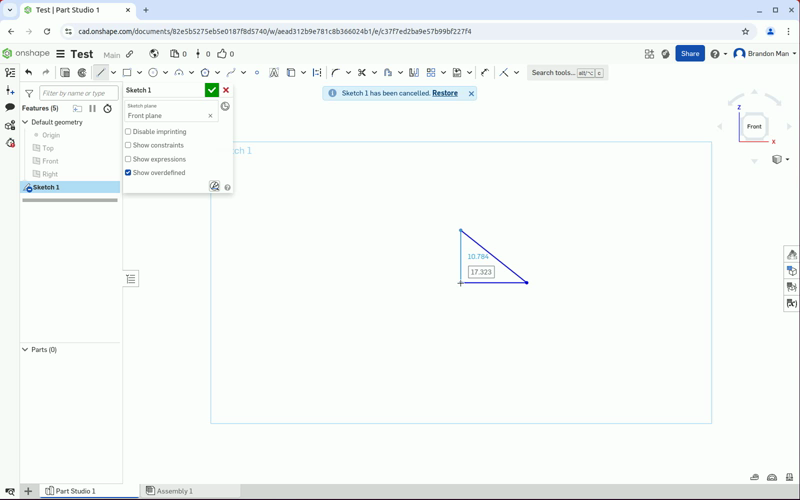
key(esc)
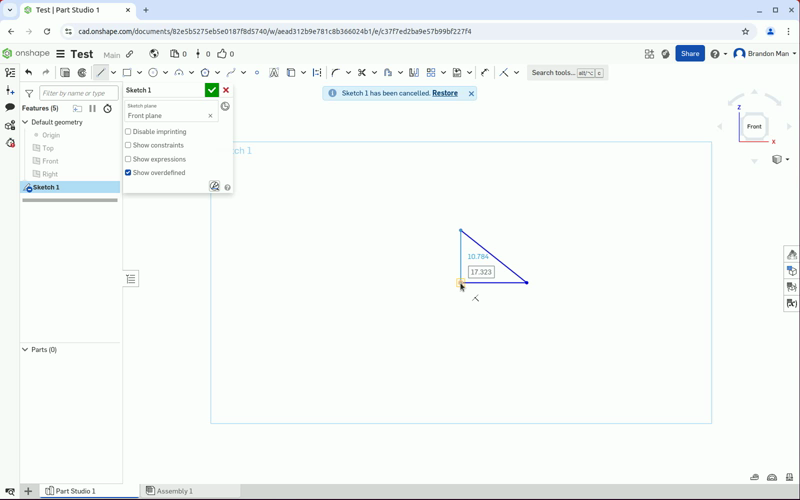
mouse_move(468, 279)
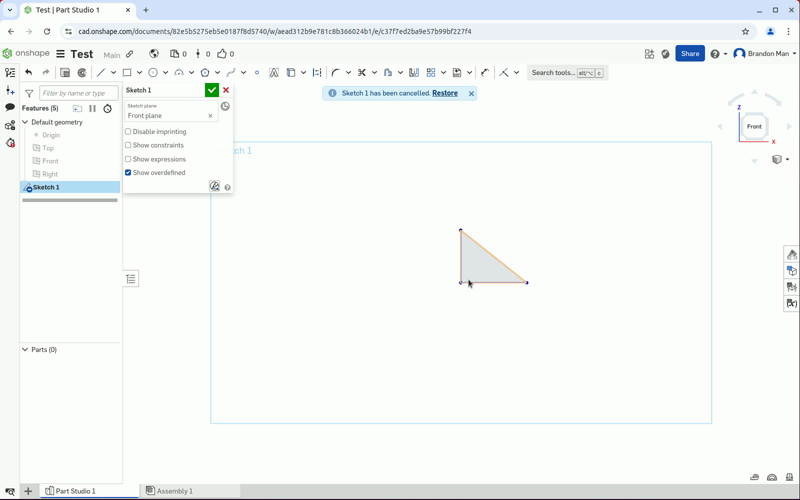
scroll(6)
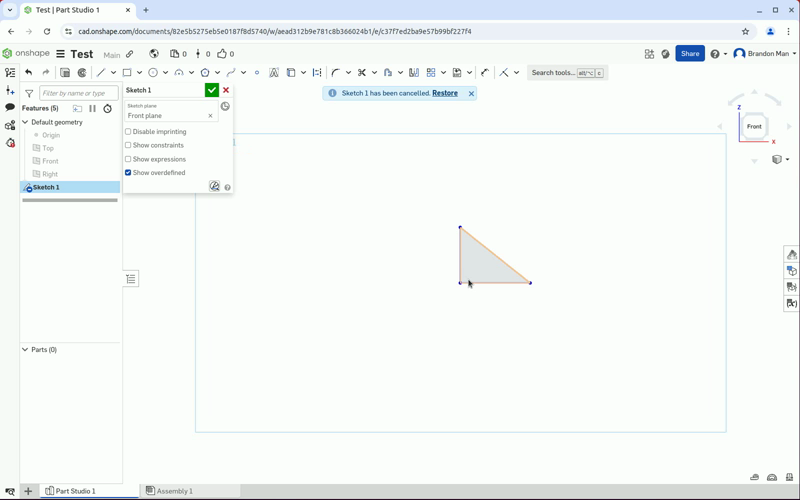
scroll(6)
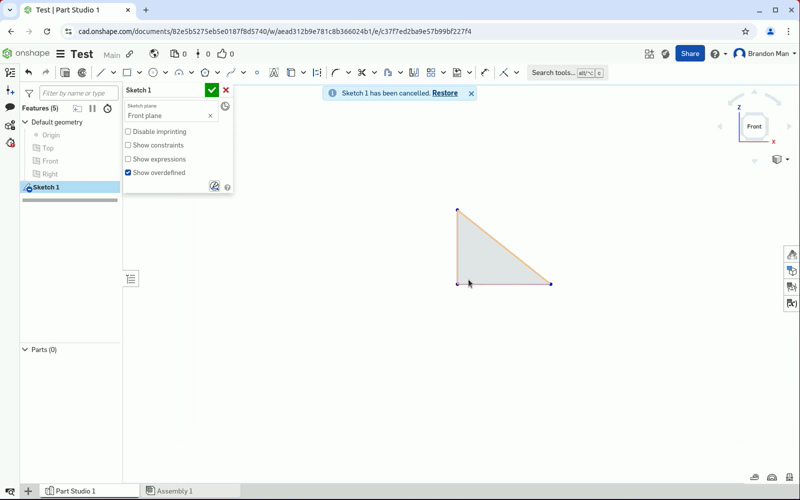
scroll(6)
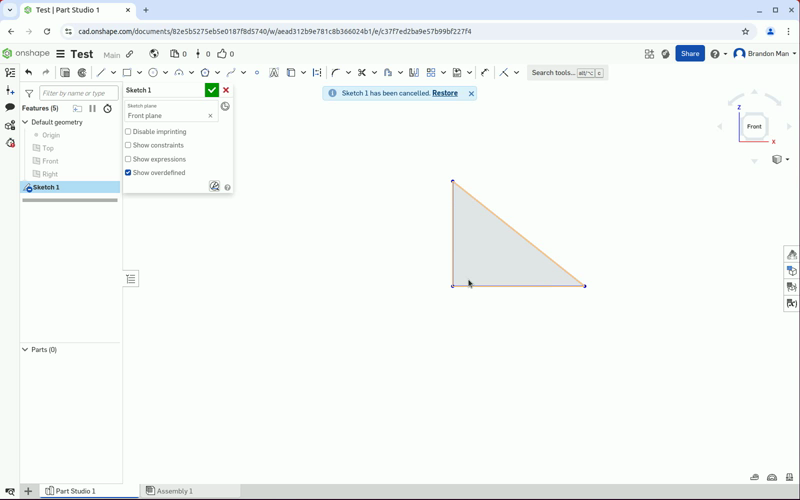
scroll(6)
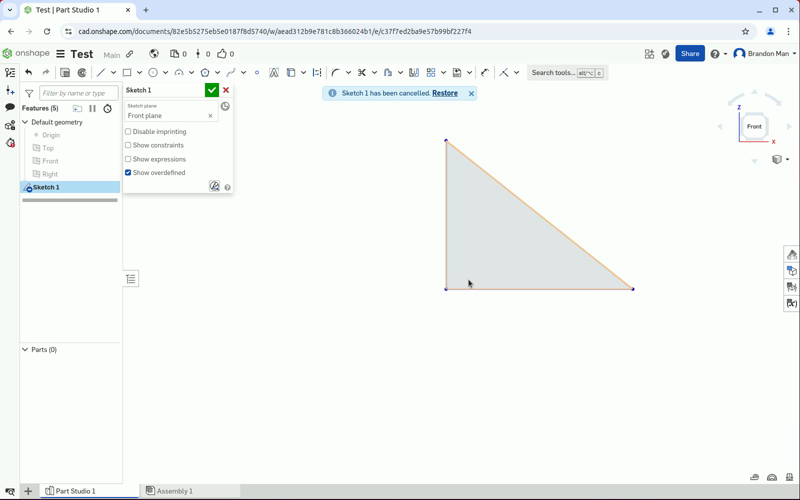
scroll(6)
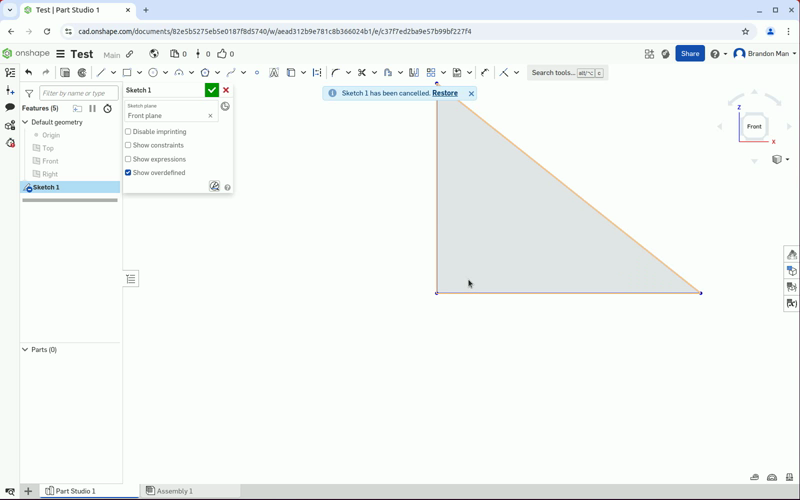
scroll(6)
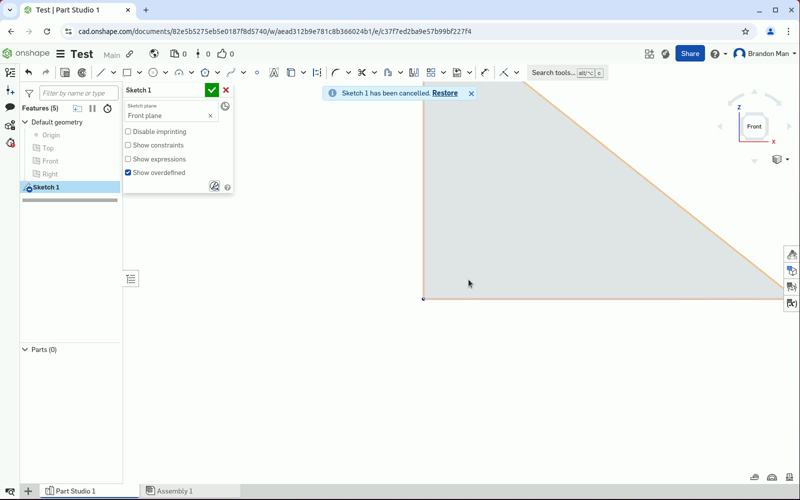
scroll(6)
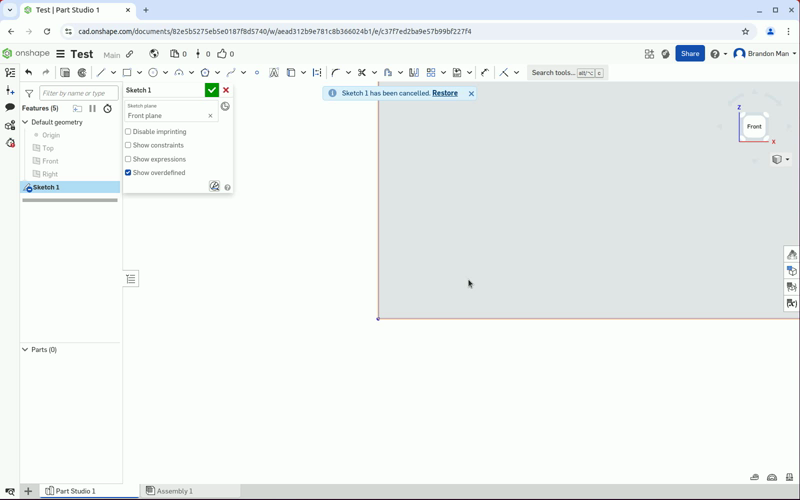
click(468, 279)
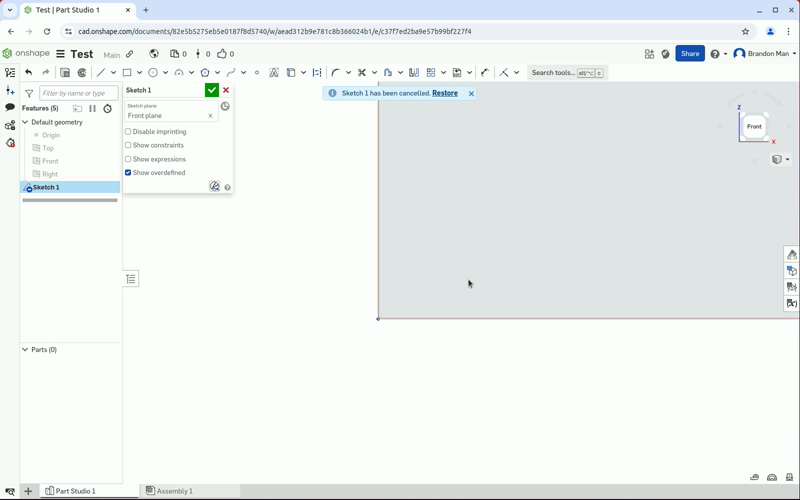
scroll(-6)
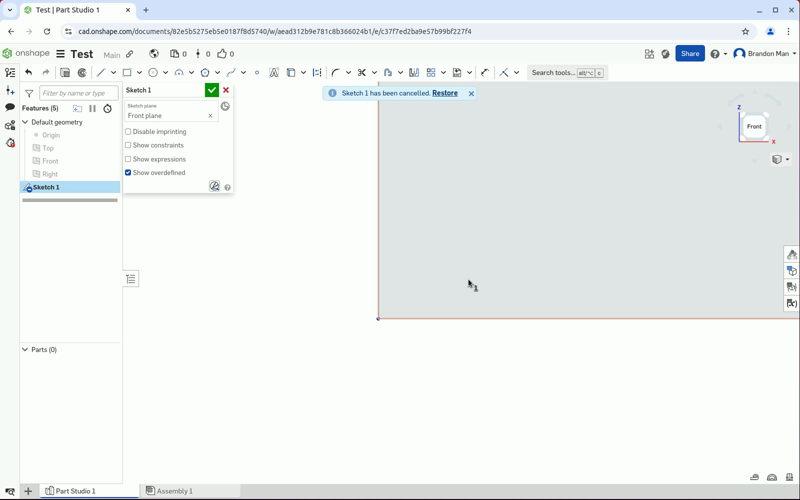
scroll(-6)
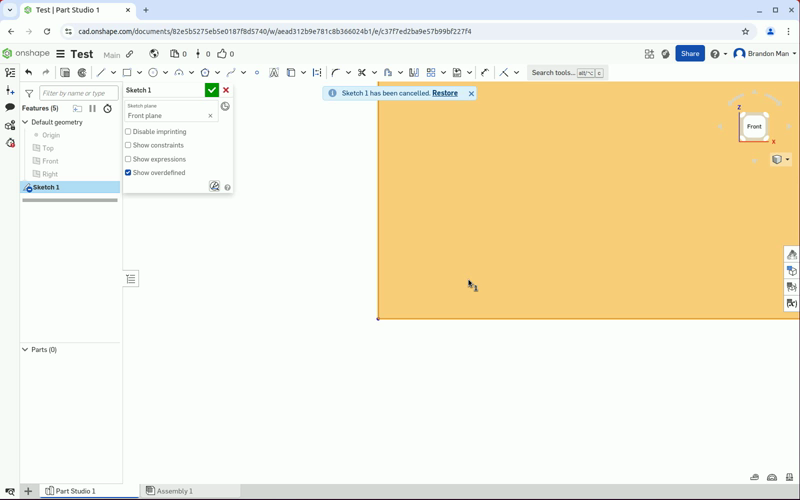
scroll(-6)
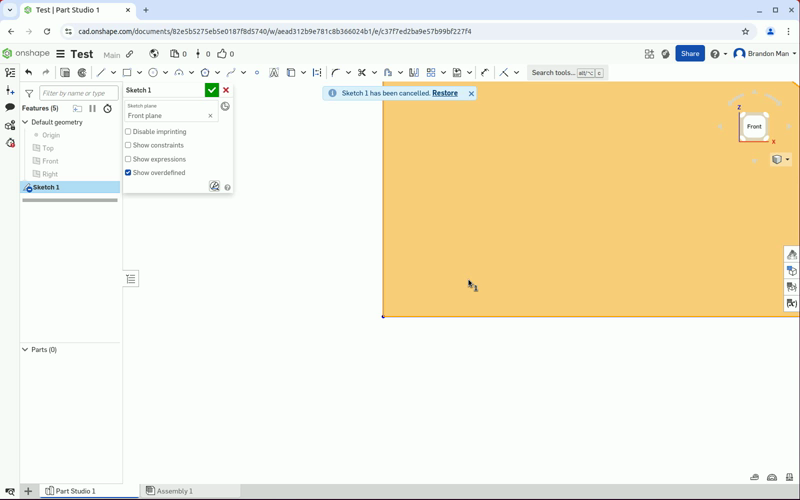
scroll(-6)
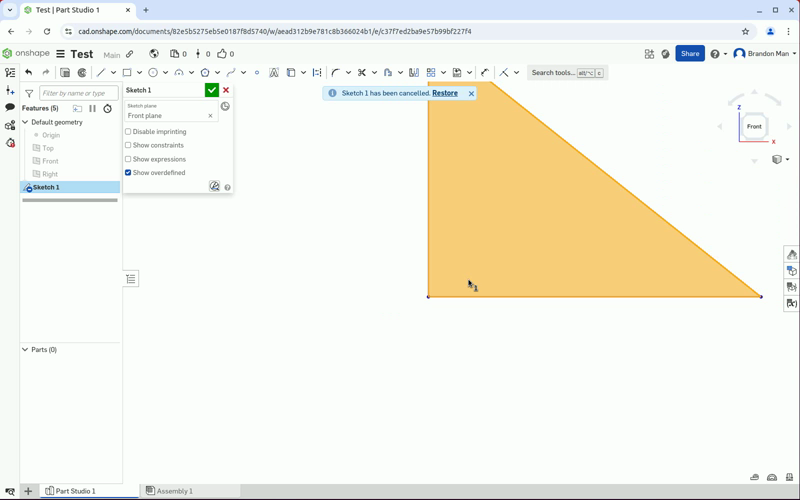
scroll(-6)
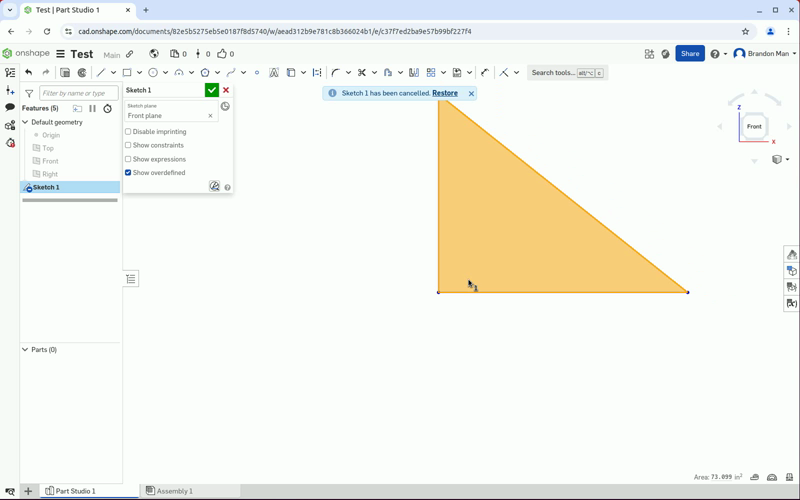
scroll(-6)
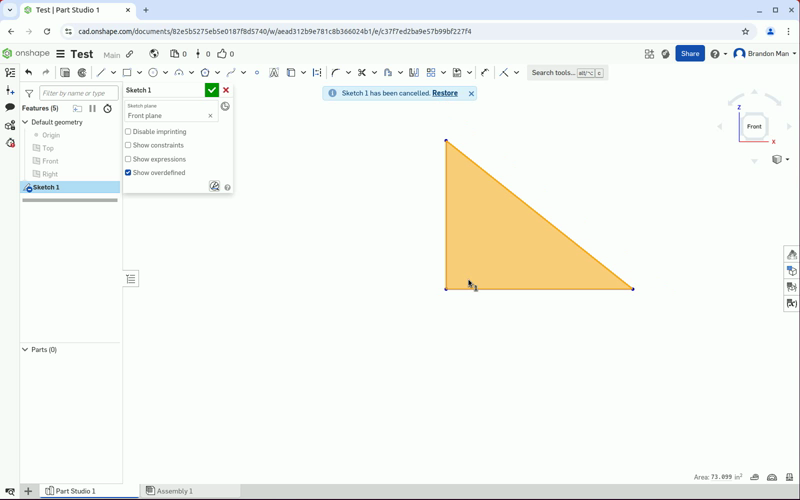
scroll(-6)
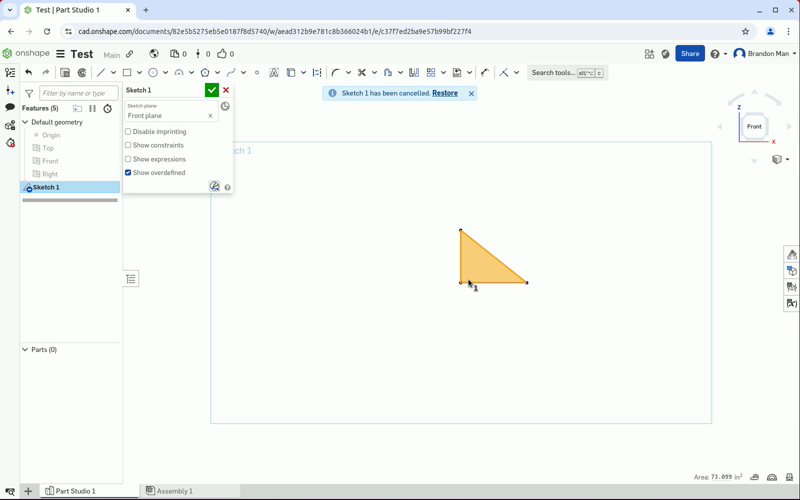
mouse_move(73, 352)
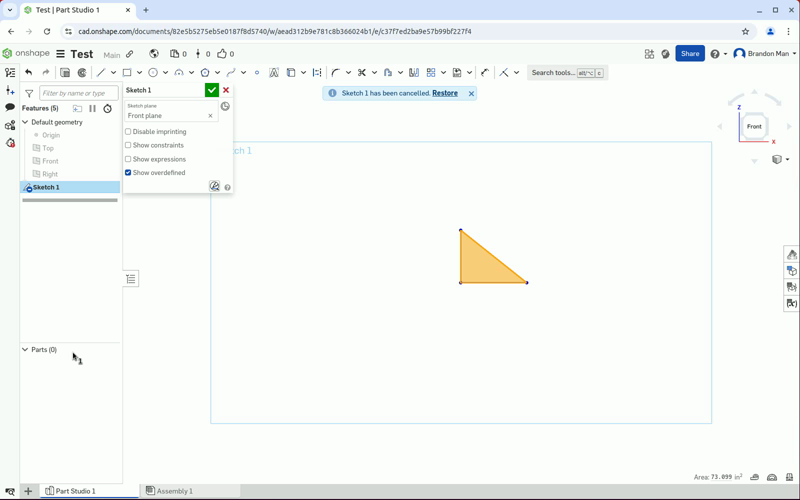
key(shift+y)
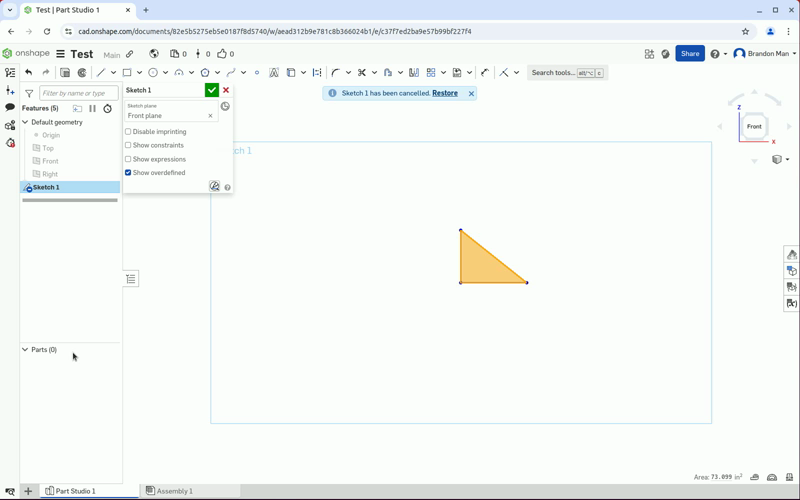
key(shift+e)
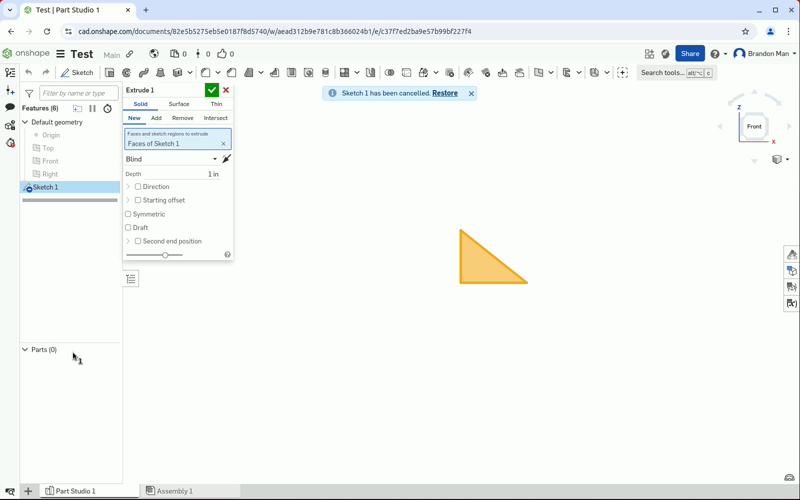
mouse_move(143, 106)
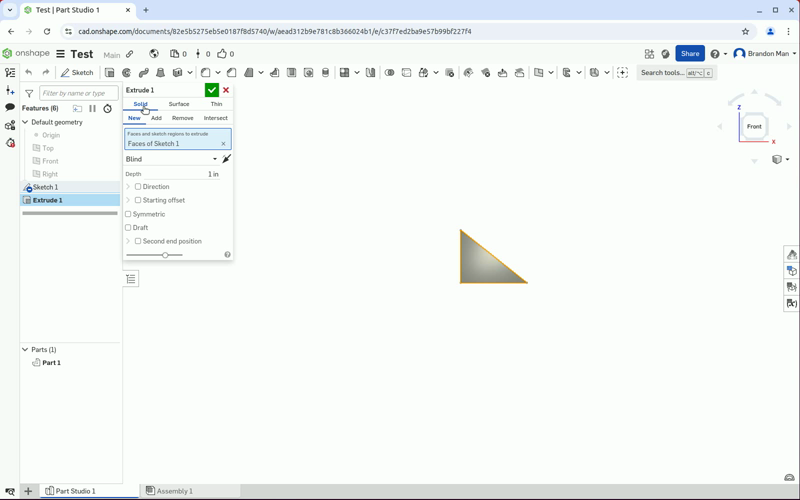
click(143, 106)
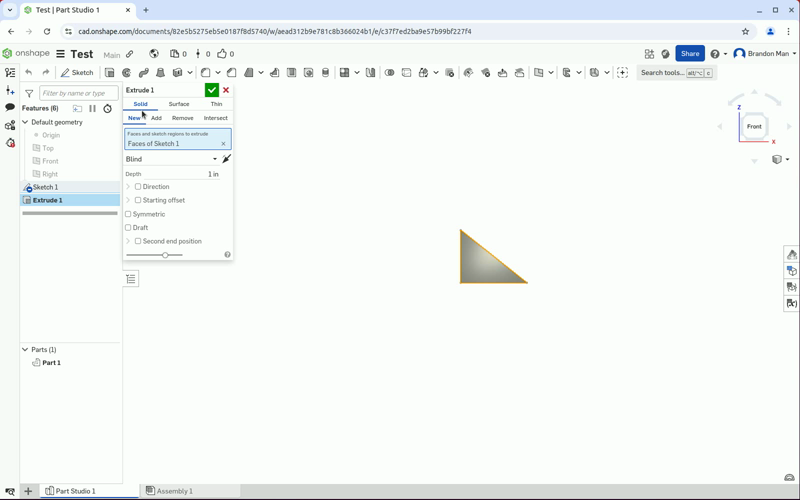
mouse_move(137, 120)
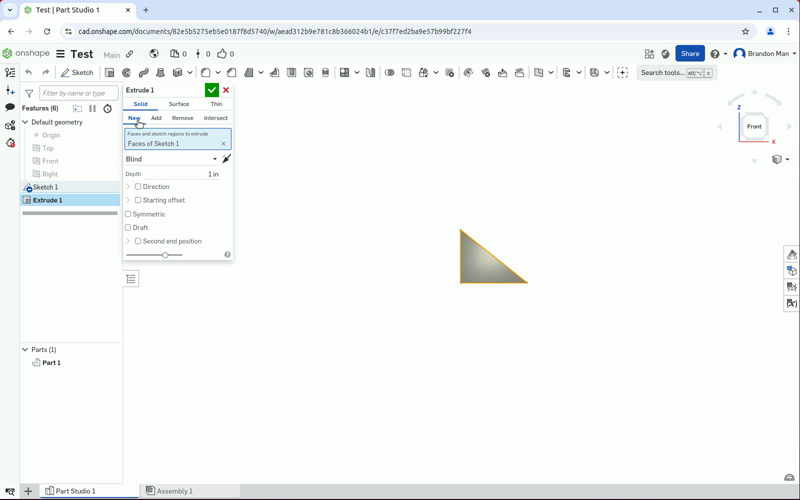
click(137, 120)
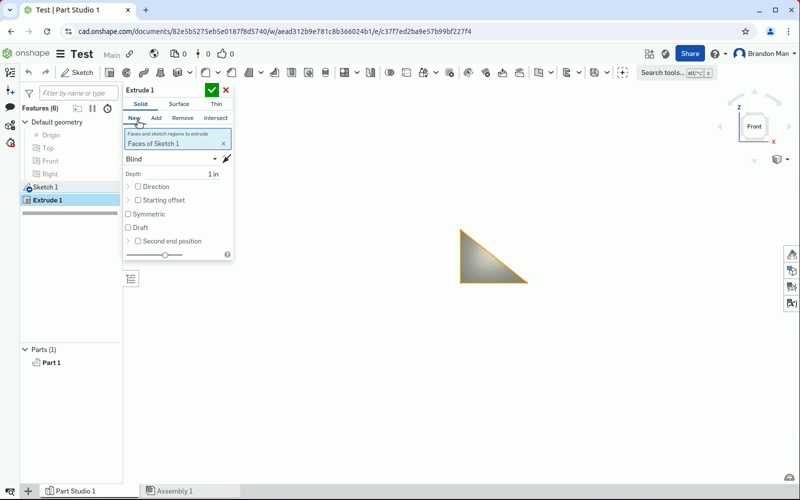
key(tab, 4)
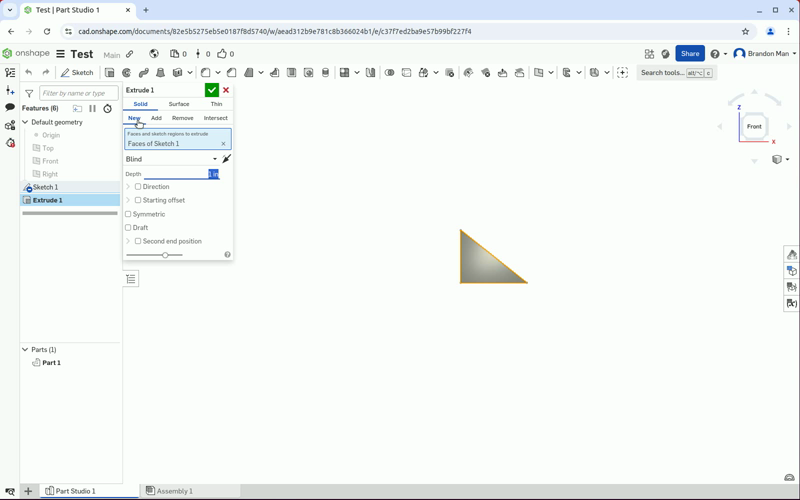
text(-6.74)
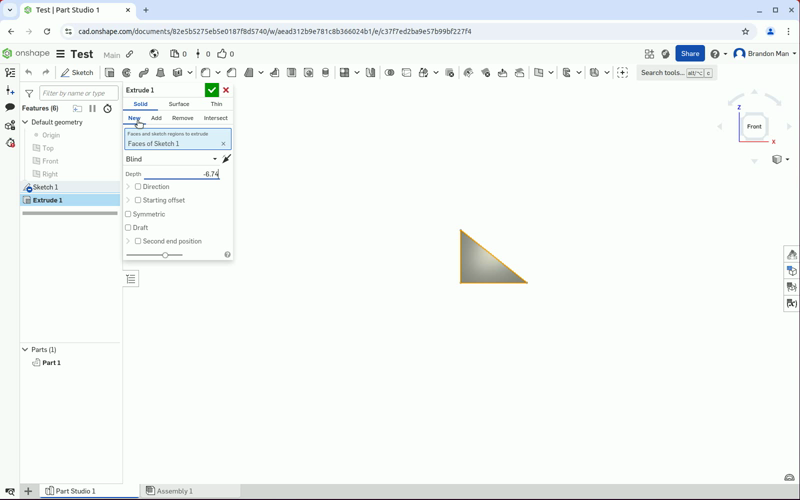
key(enter)
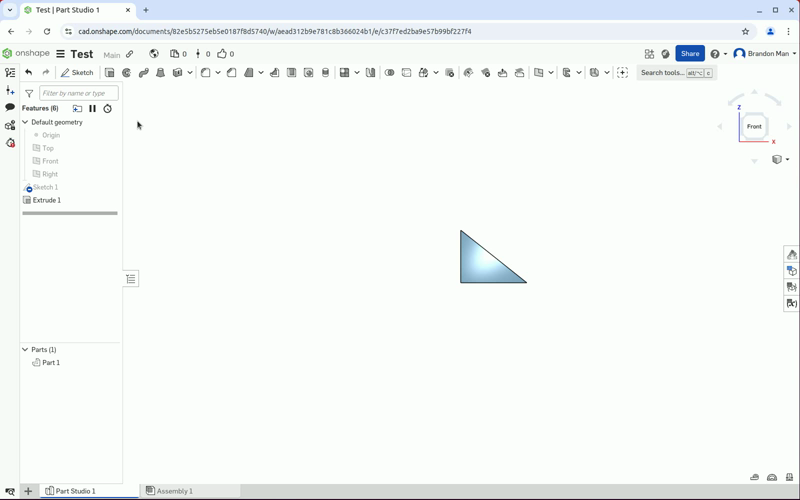
key(shift+h)
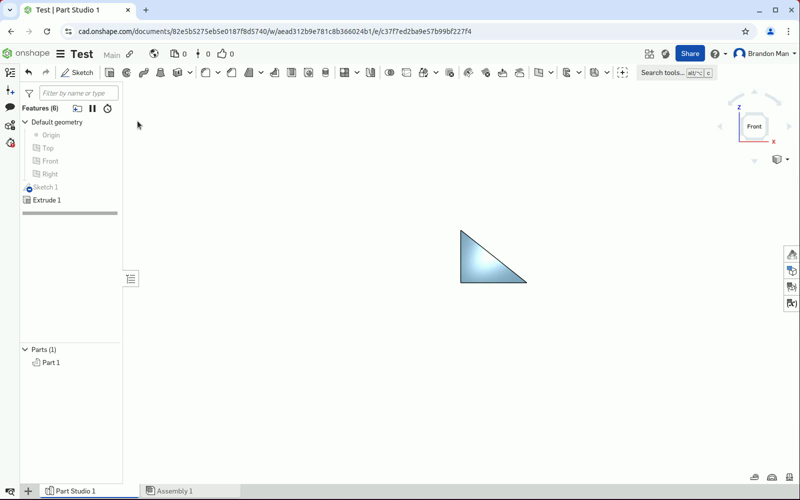
key(shift+h)
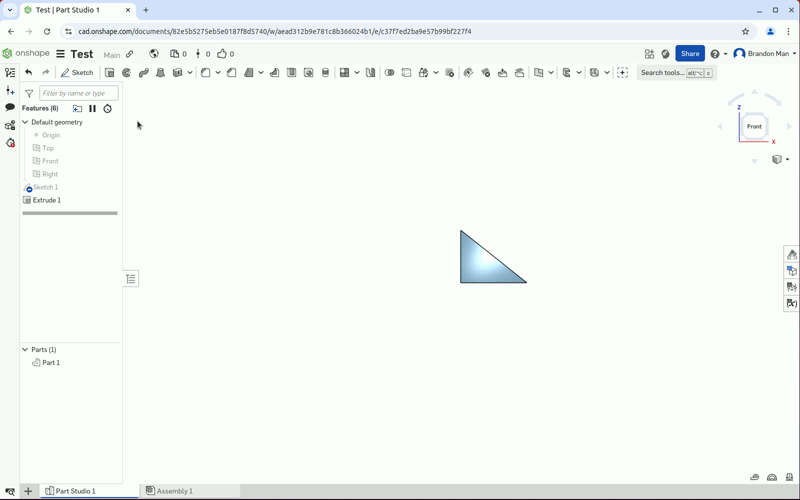
mouse_move(73, 189)
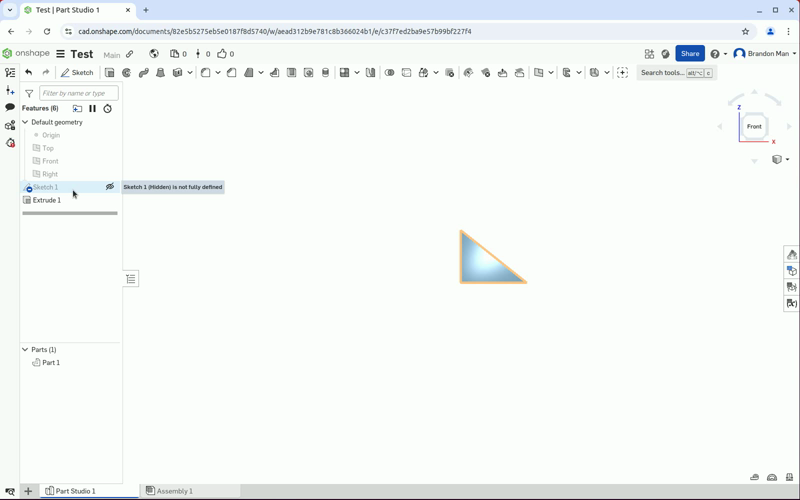
click(73, 189)
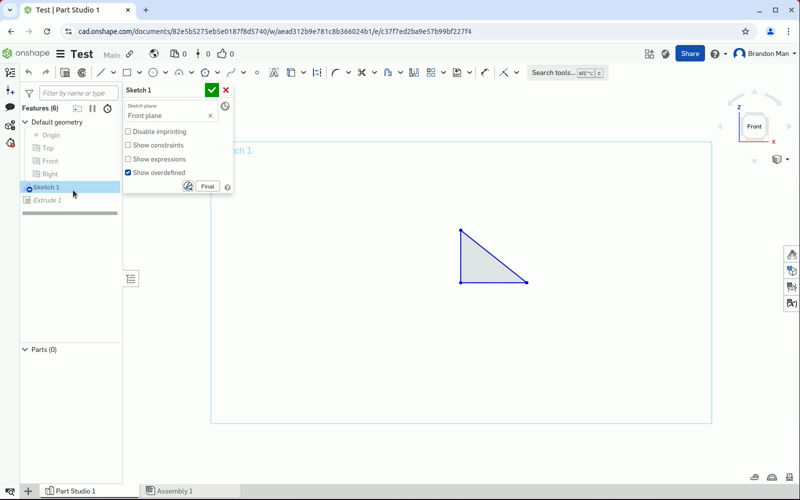
mouse_move(229, 92)
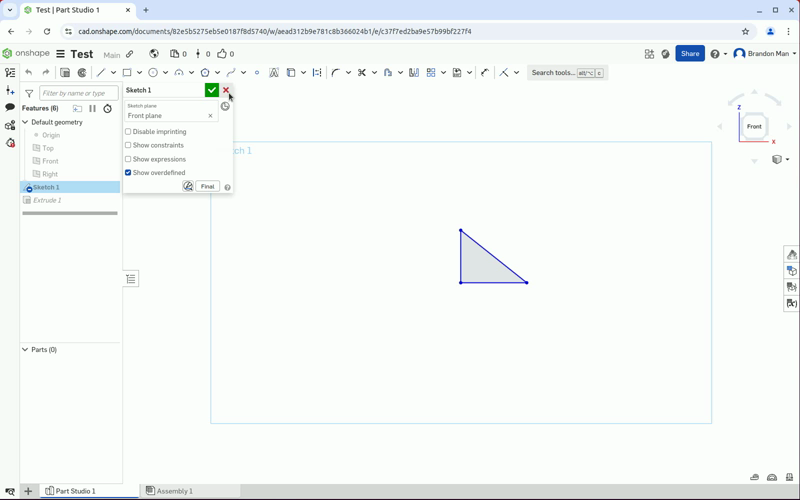
click(229, 92)
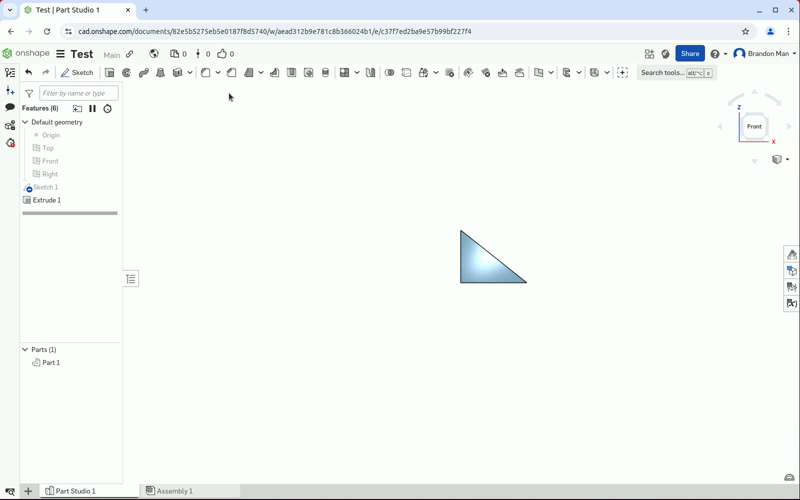
mouse_move(73, 352)
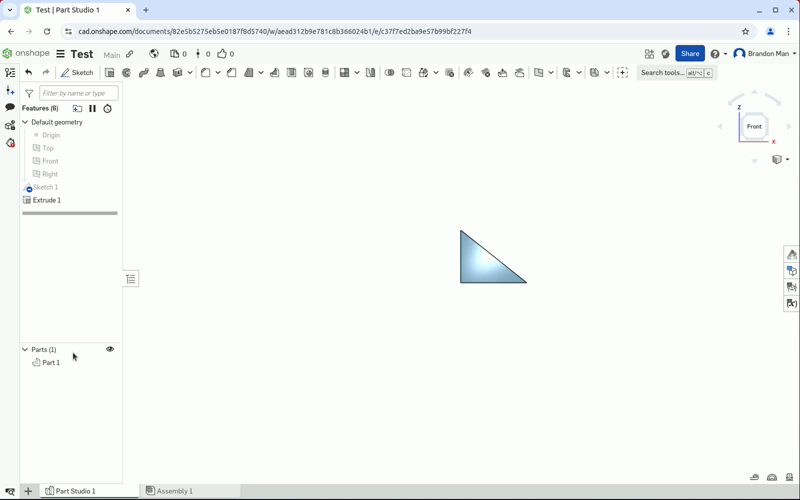
key(y)
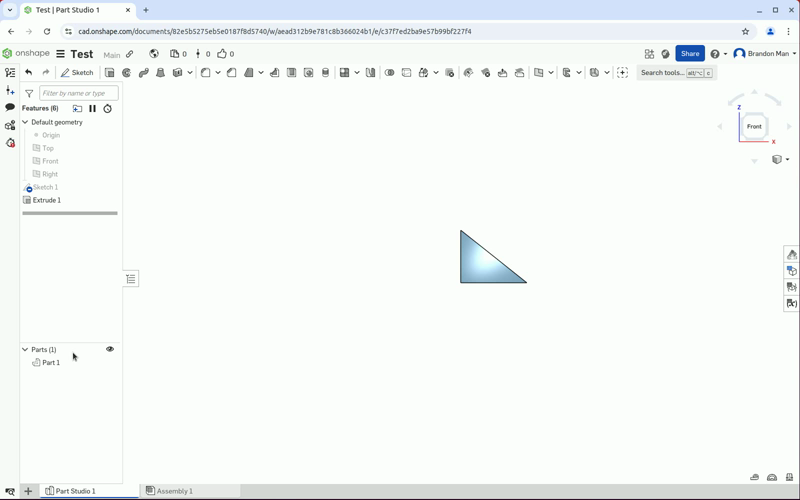
key(shift+p)
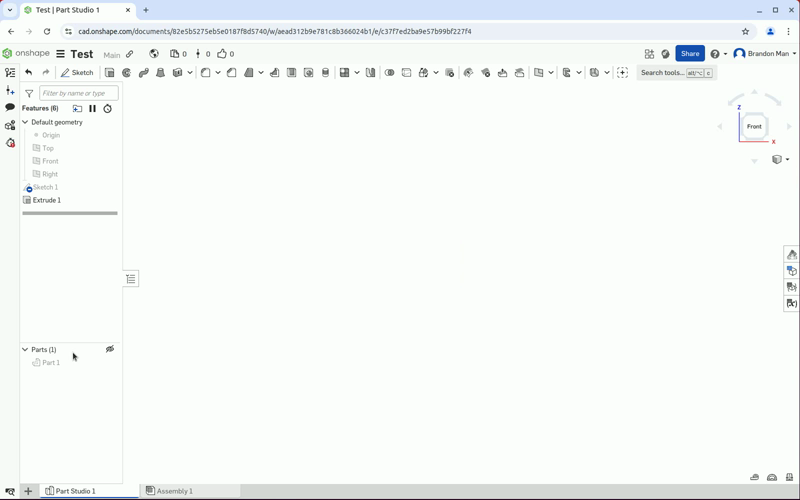
key(space)
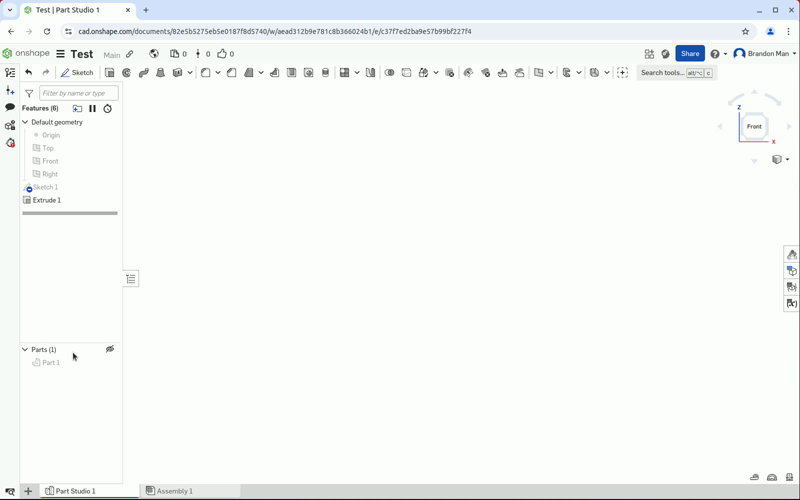
key_down(shift)
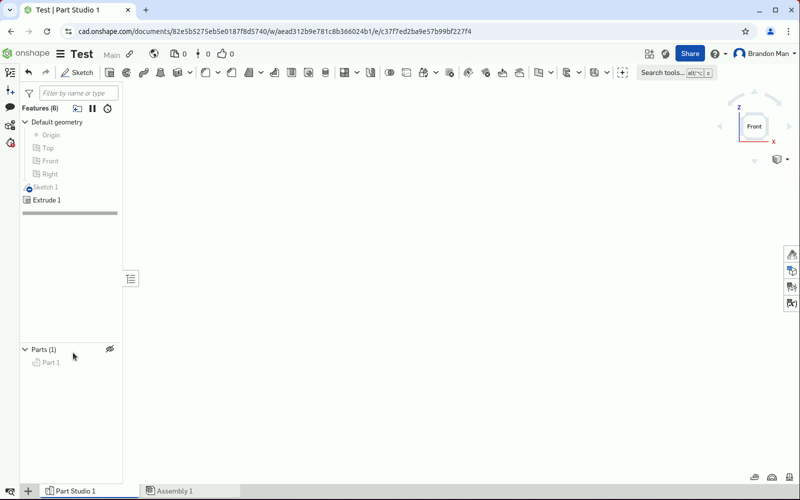
key(down)
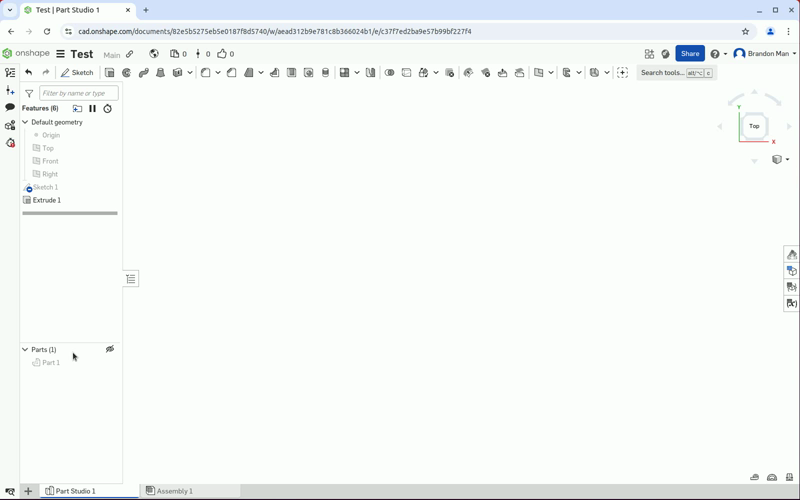
key_up(shift)
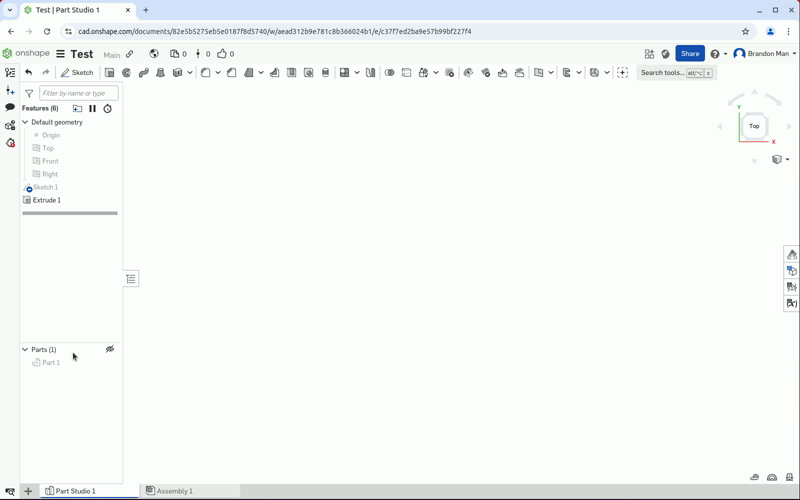
mouse_move(73, 352)
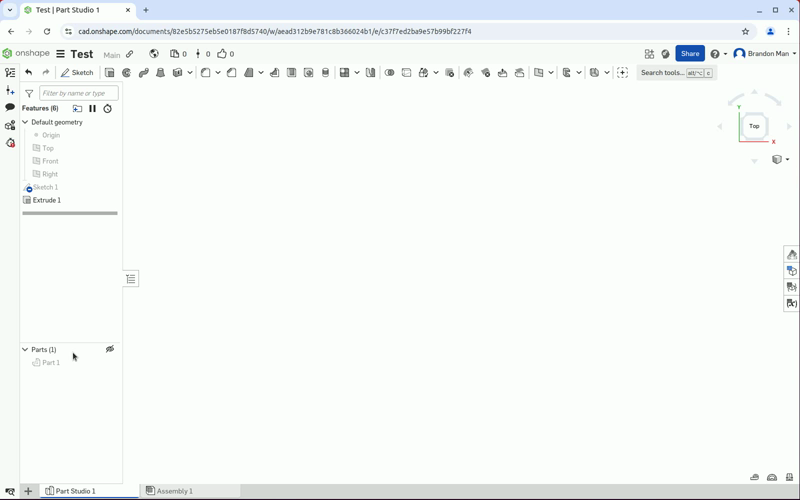
key(shift+y)
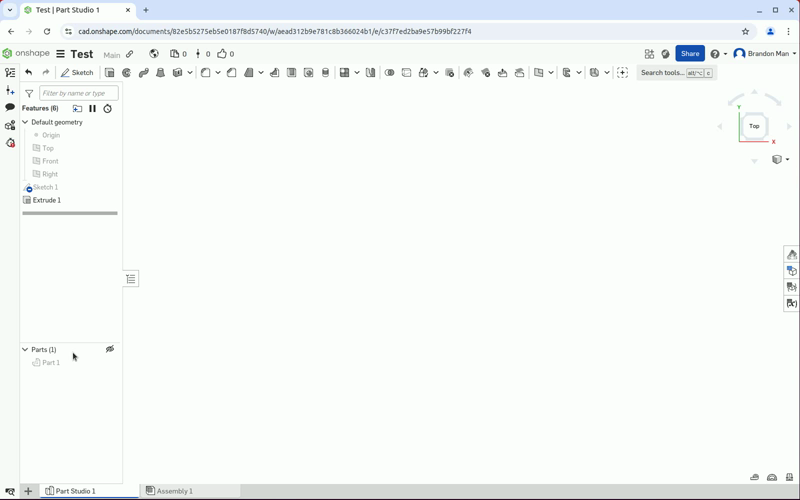
key(shift+s)
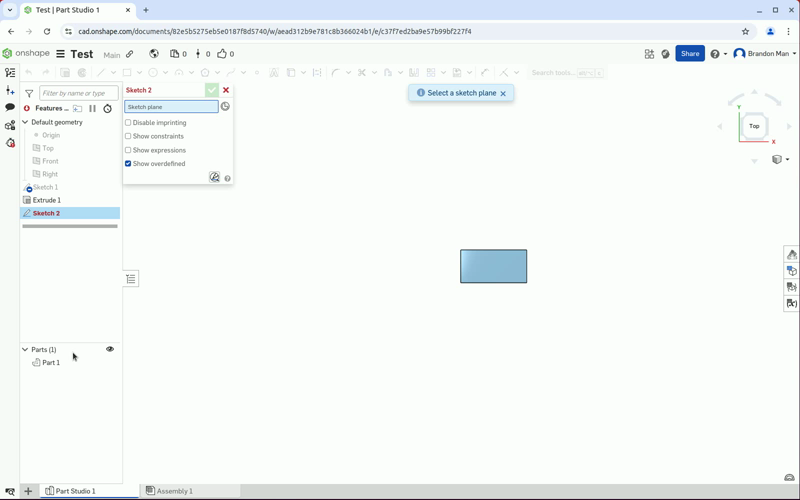
mouse_move(73, 150)
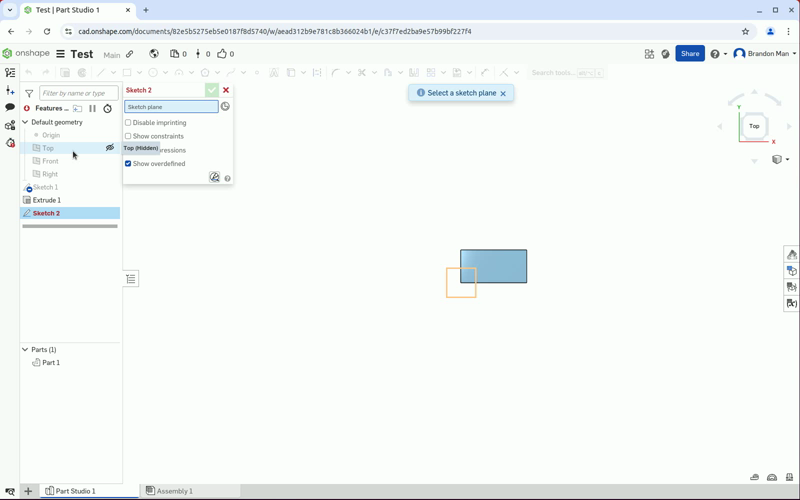
click(73, 150)
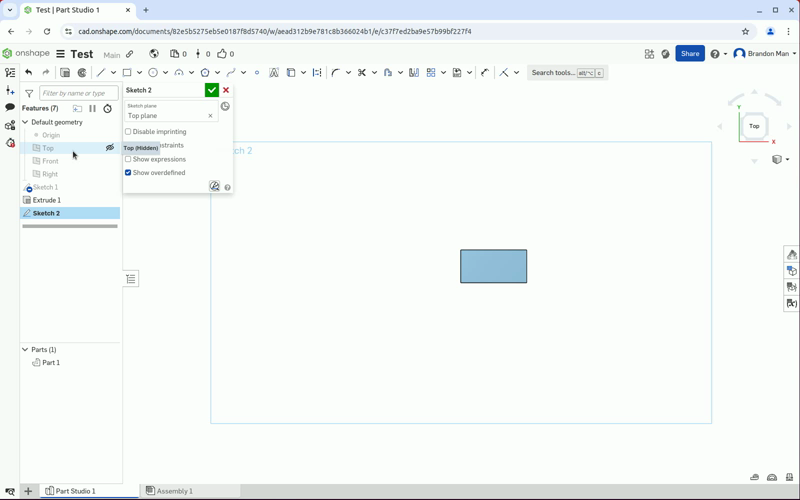
mouse_move(73, 352)
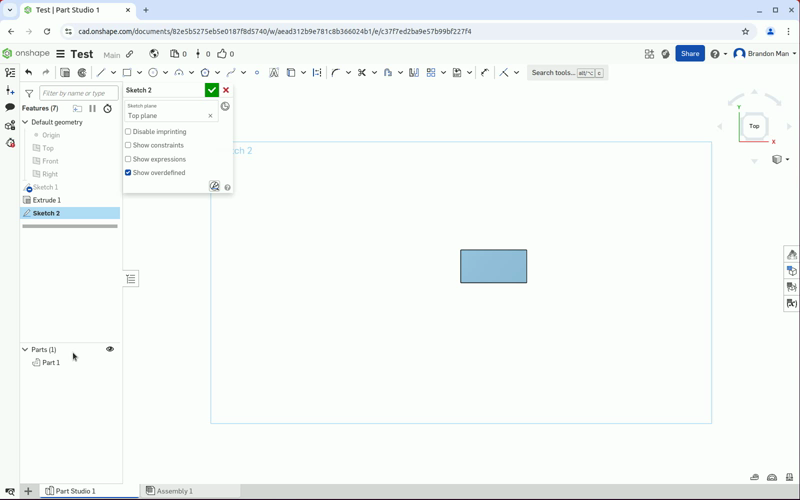
key(y)
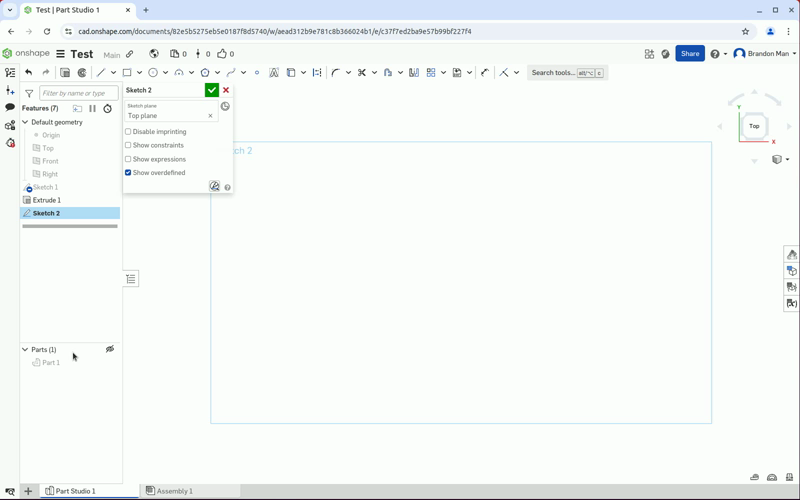
key(l)
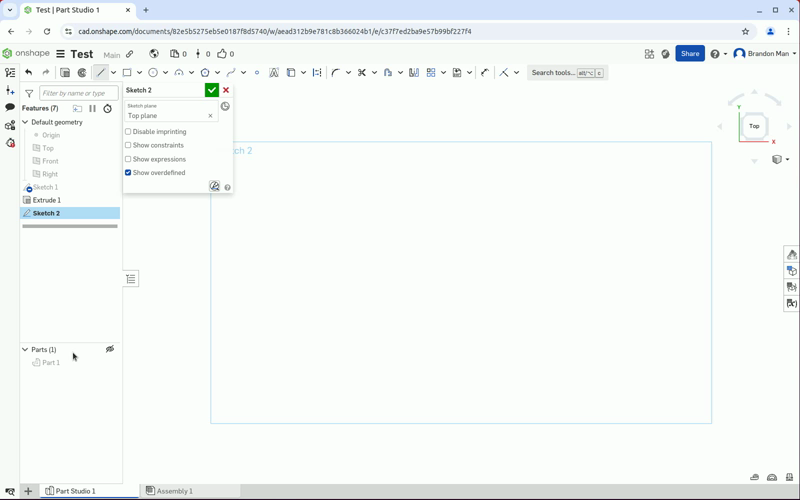
key_down(shift)
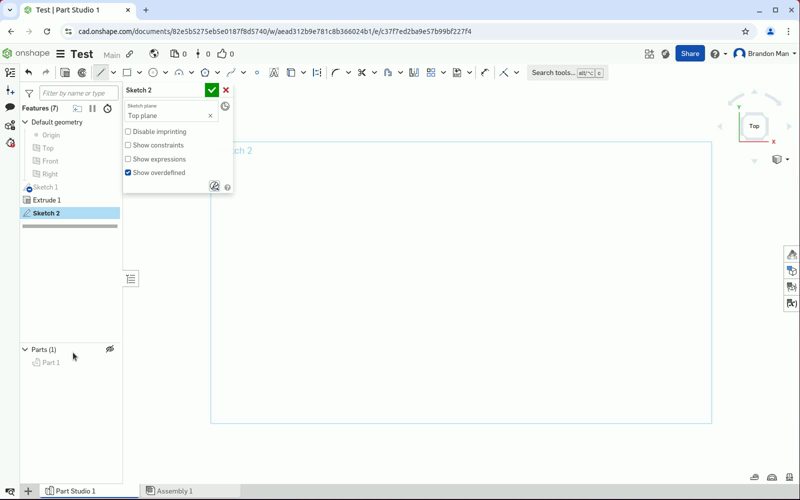
mouse_move(460, 250)
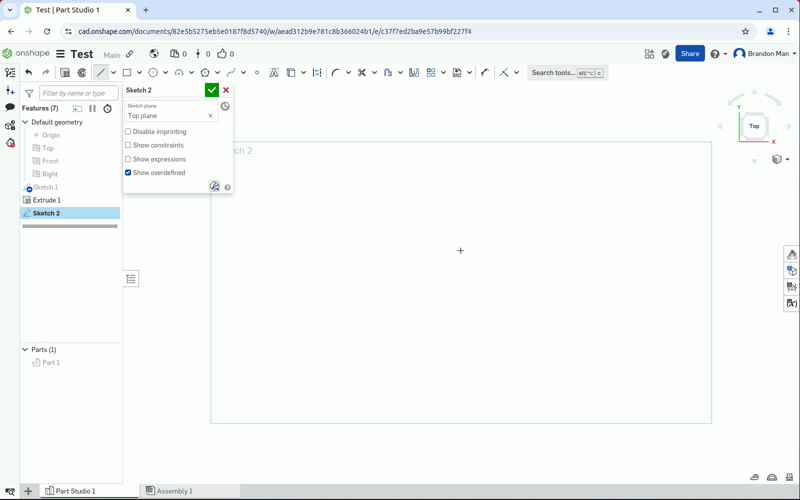
click(460, 250)
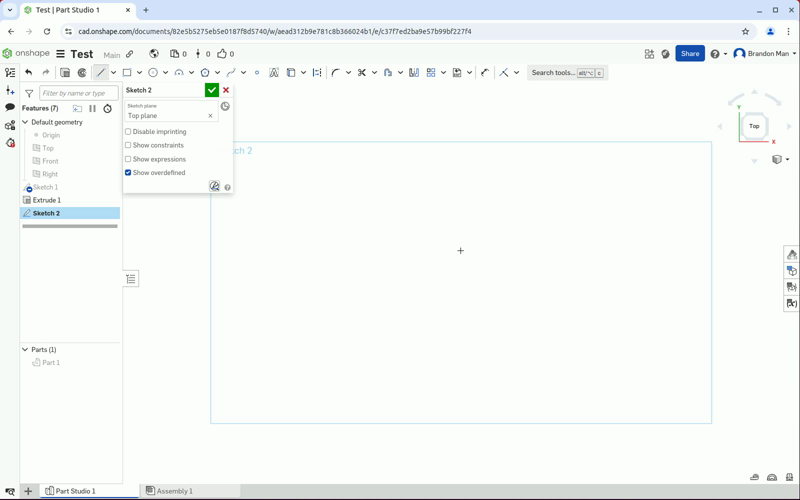
key_up(shift)
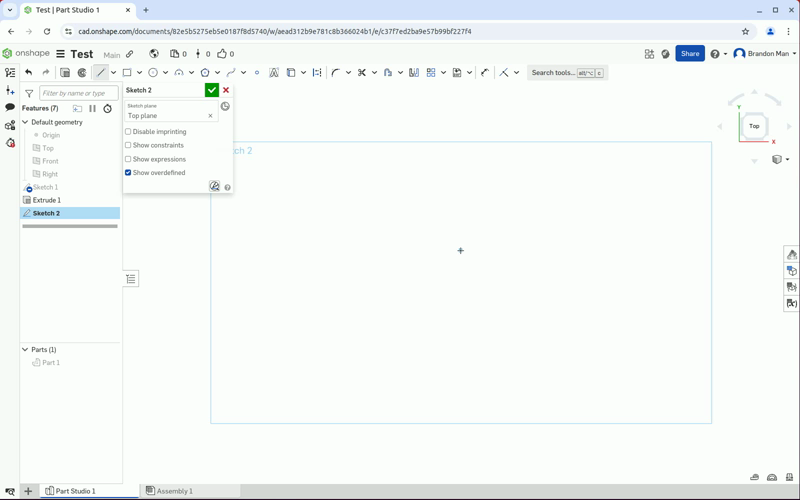
key_down(shift)
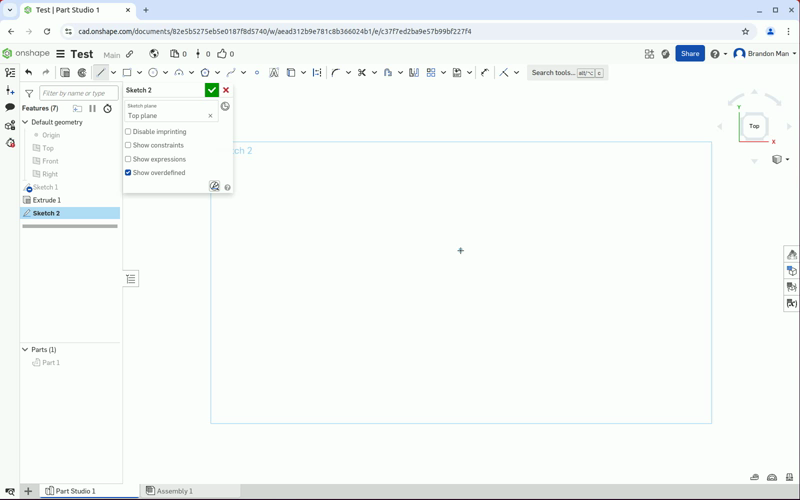
mouse_move(526, 250)
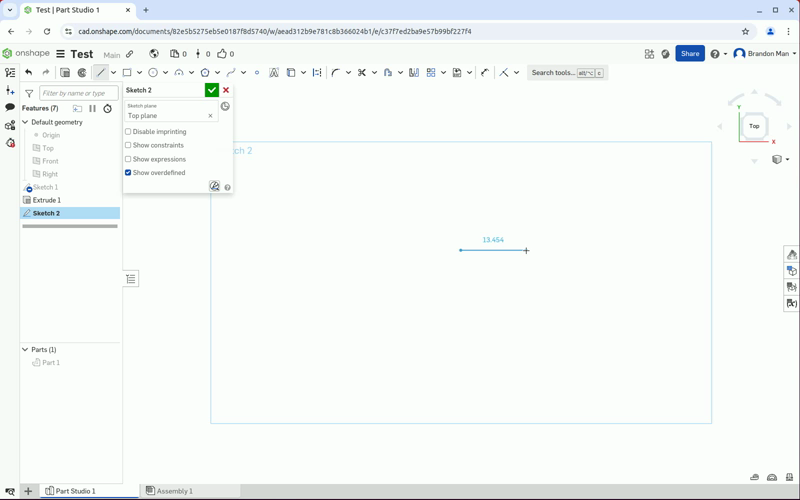
click(526, 250)
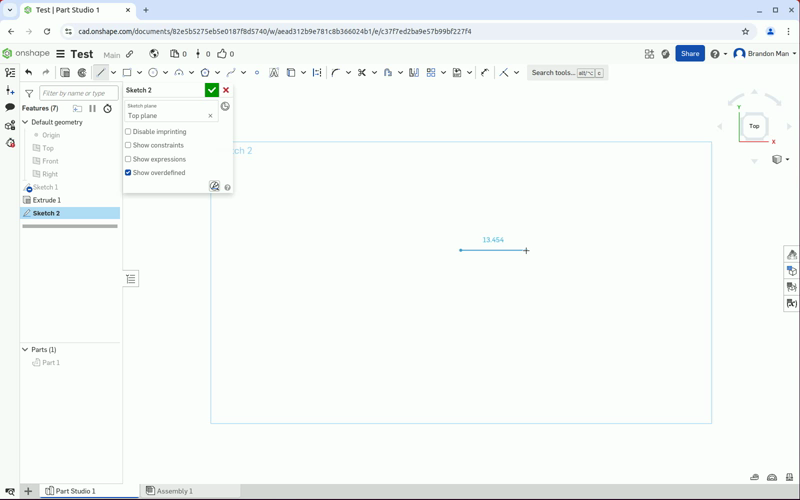
key_up(shift)
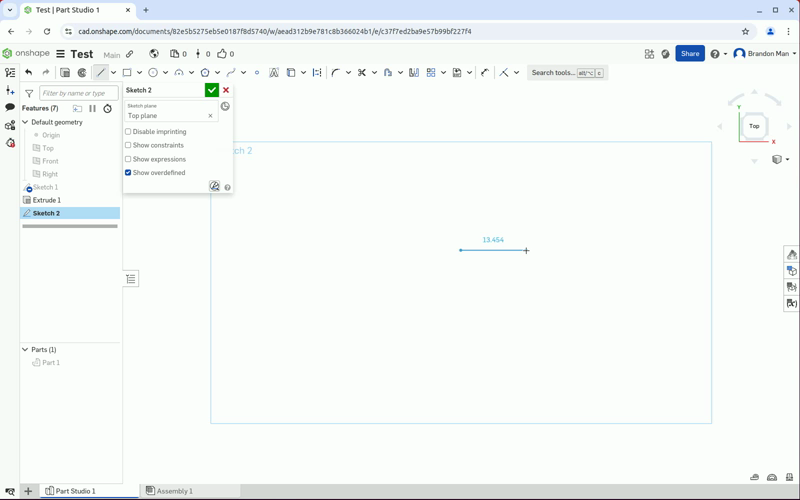
key_down(shift)
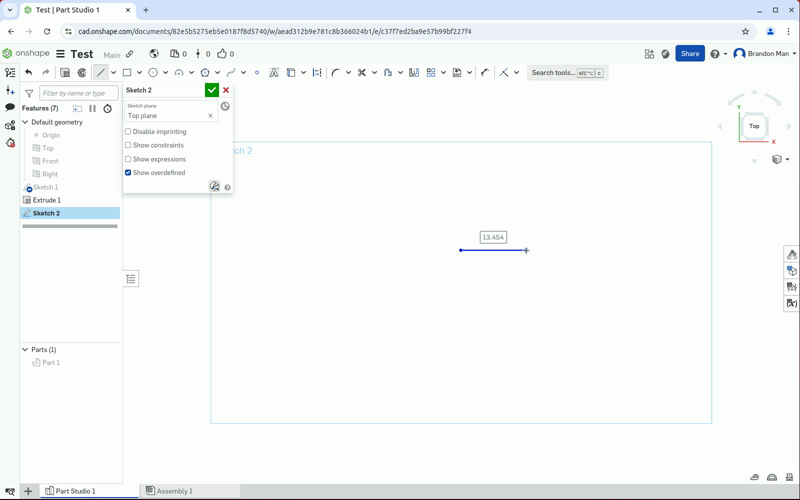
mouse_move(556, 250)
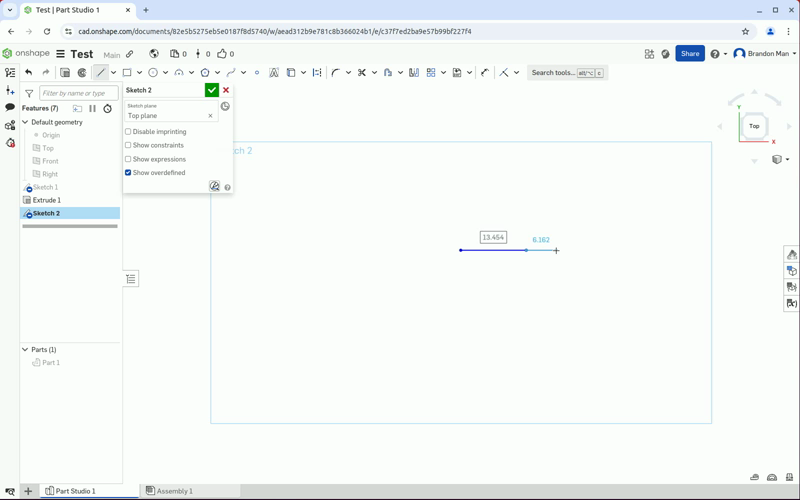
mouse_move(526, 223)
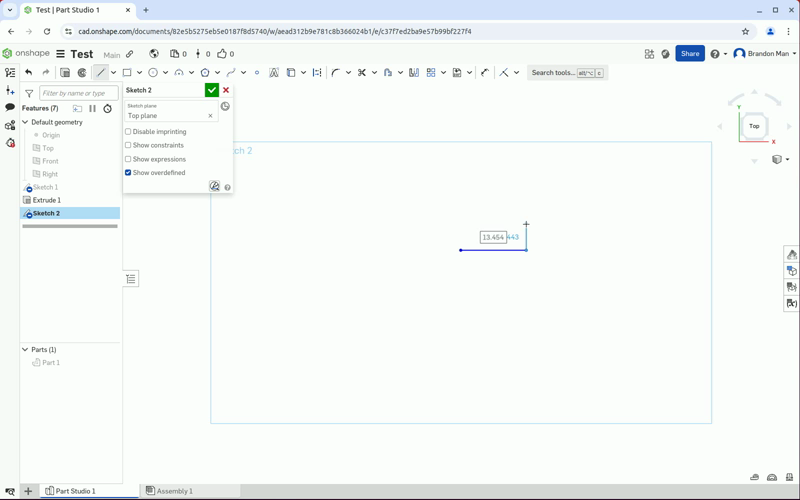
click(526, 223)
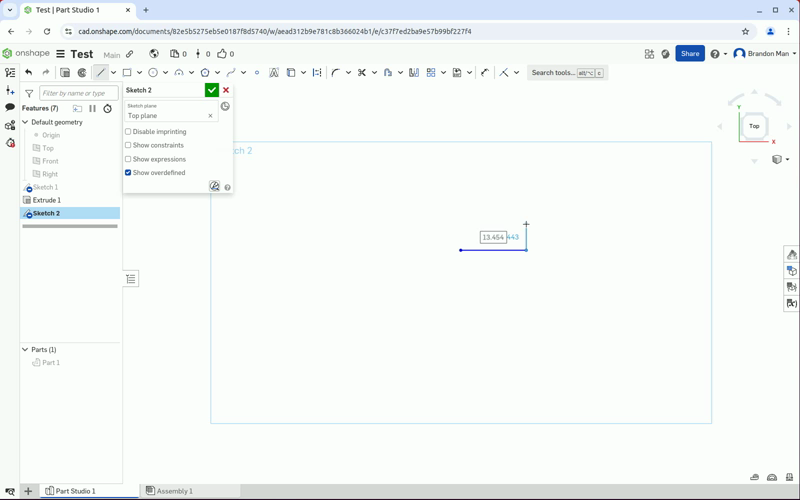
key_up(shift)
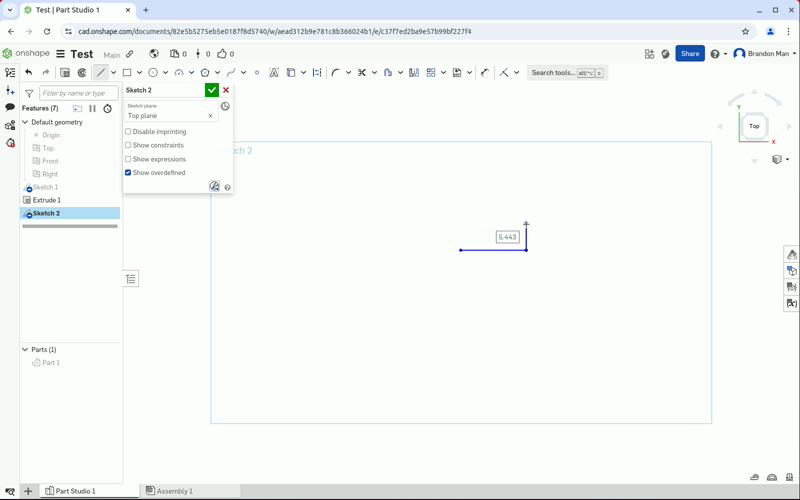
key_down(shift)
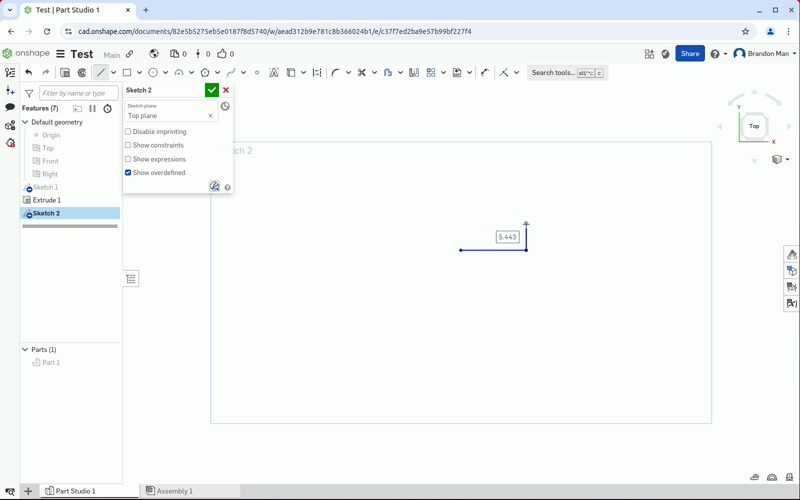
mouse_move(556, 223)
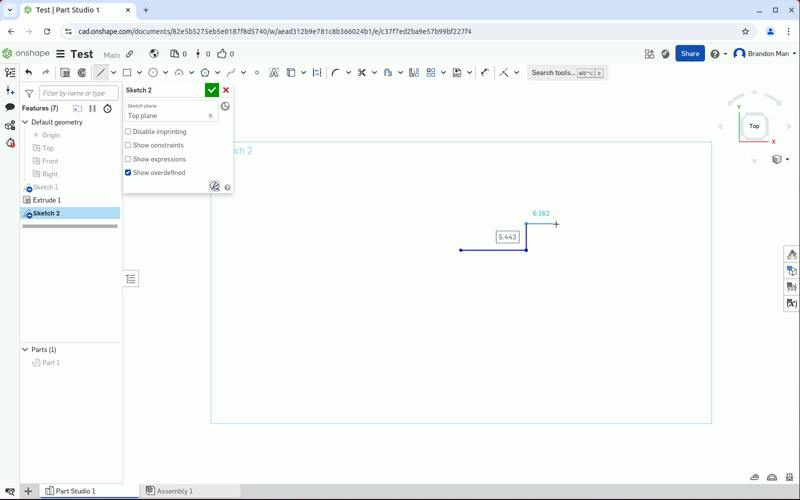
mouse_move(566, 223)
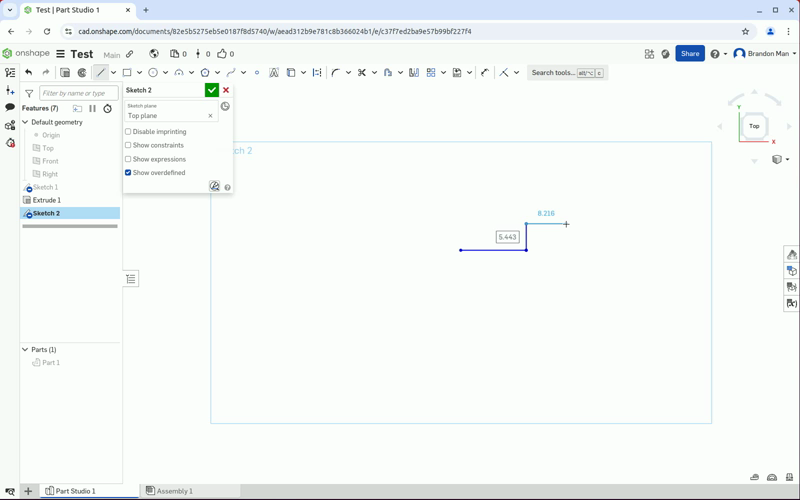
click(566, 223)
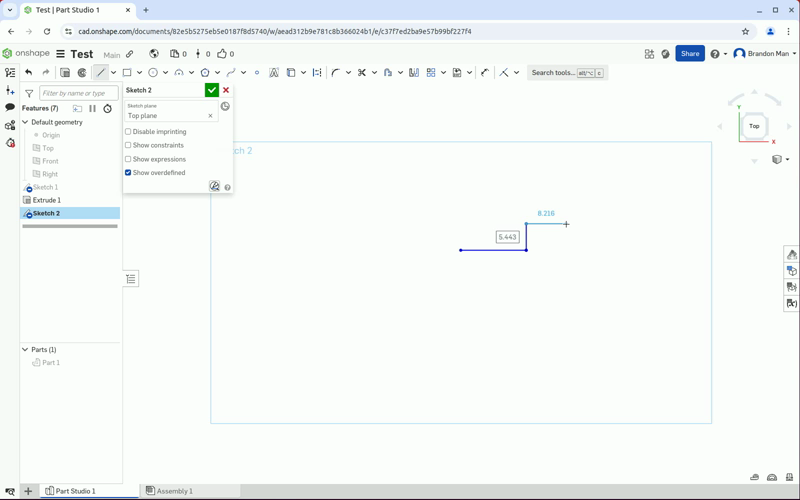
key_up(shift)
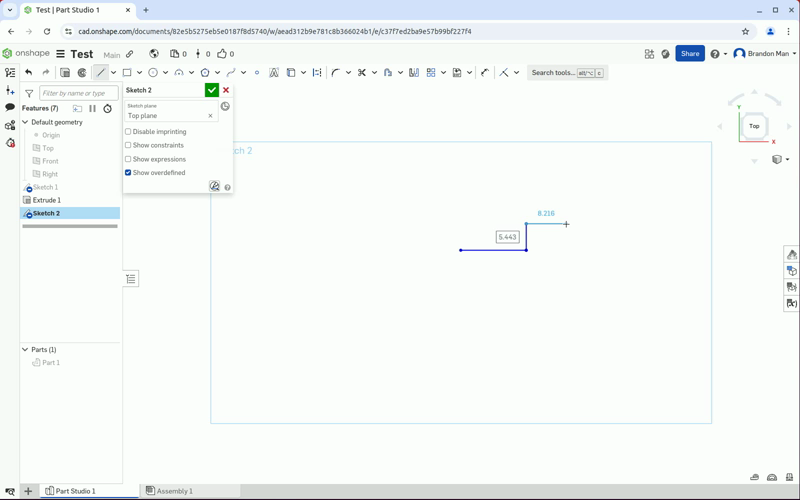
key_down(shift)
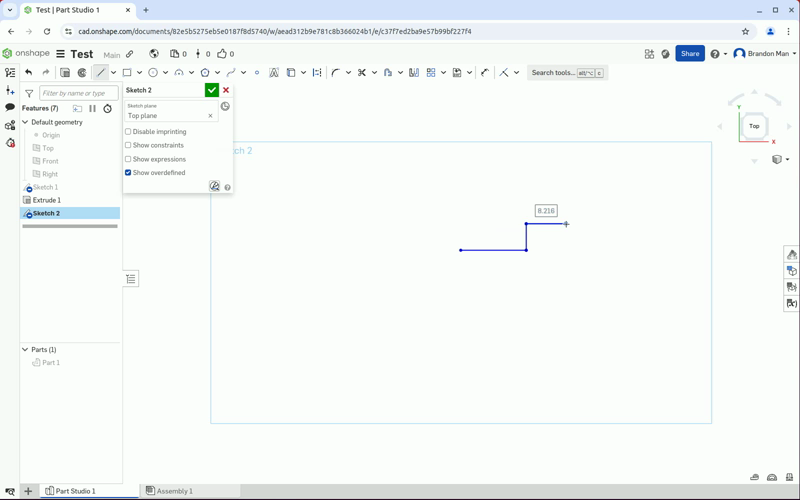
mouse_move(589, 223)
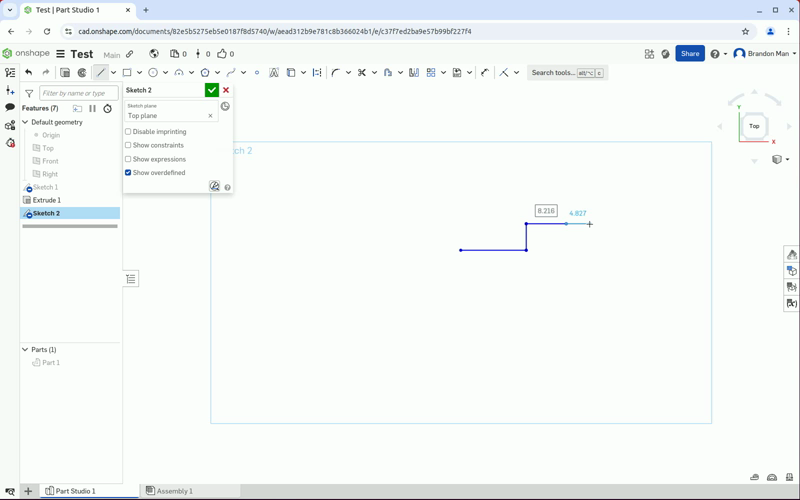
mouse_move(566, 191)
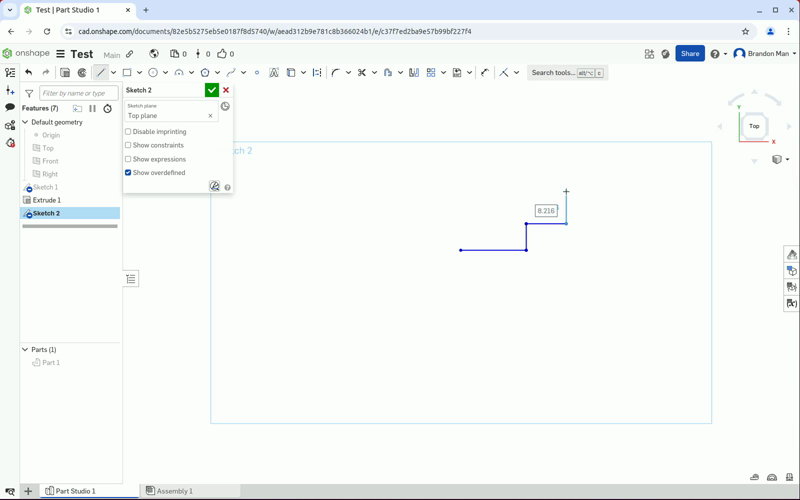
click(566, 191)
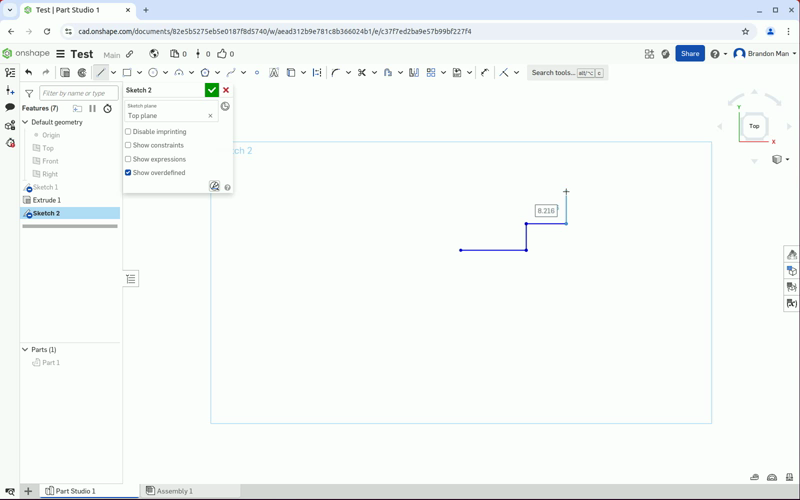
key_up(shift)
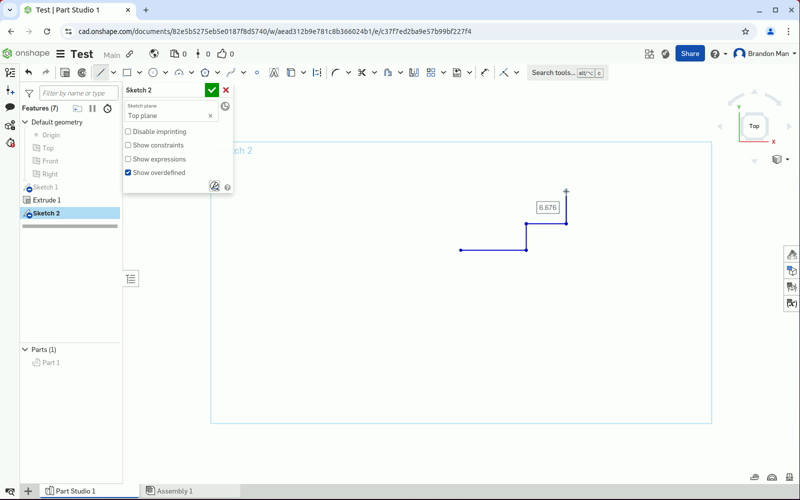
key_down(shift)
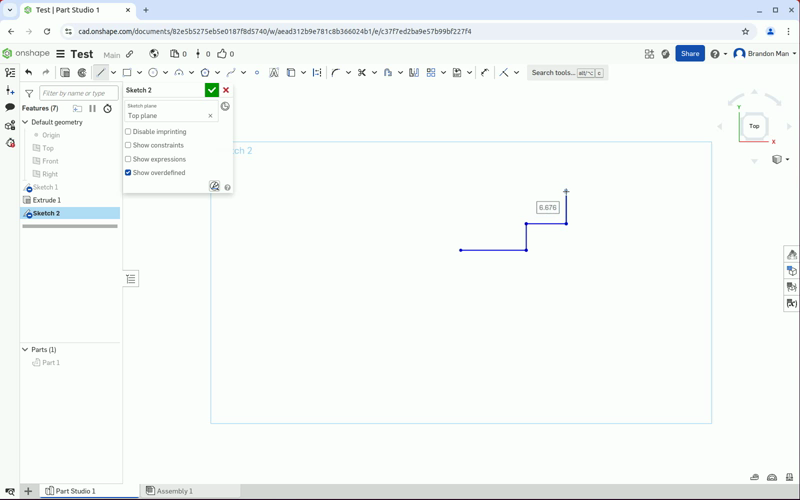
mouse_move(460, 191)
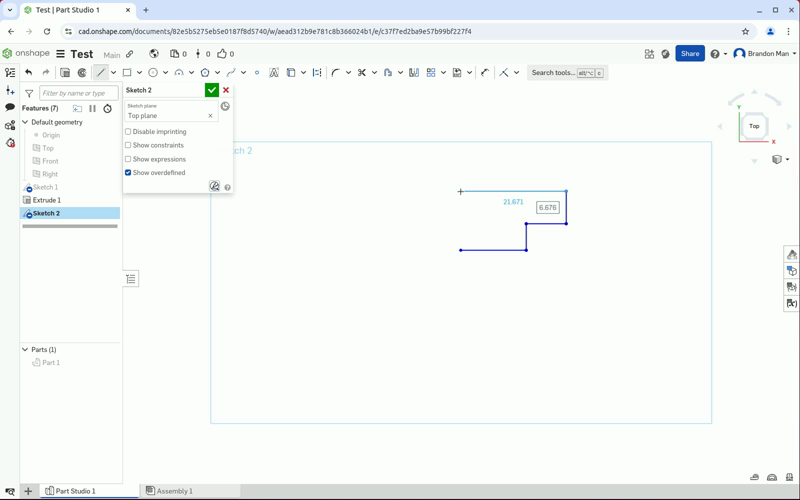
click(460, 191)
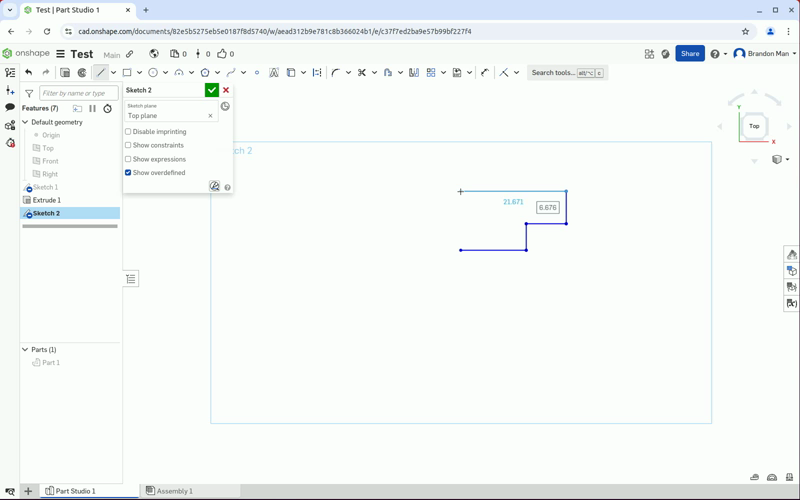
key_up(shift)
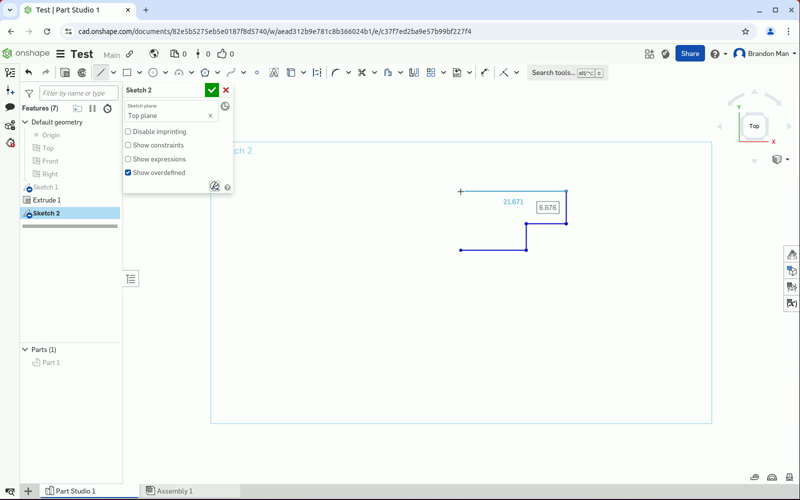
mouse_move(490, 191)
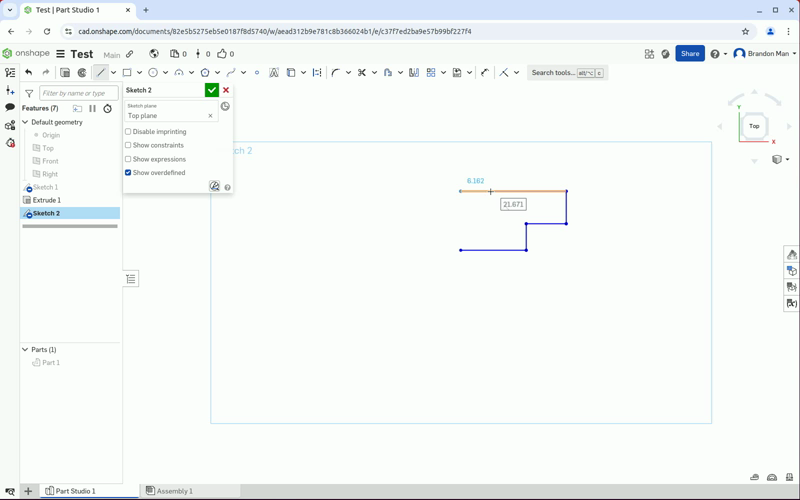
key_down(shift)
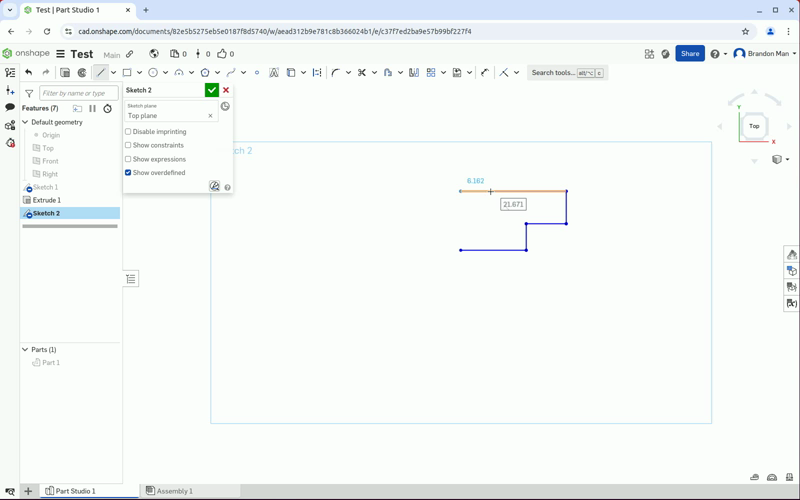
mouse_move(460, 250)
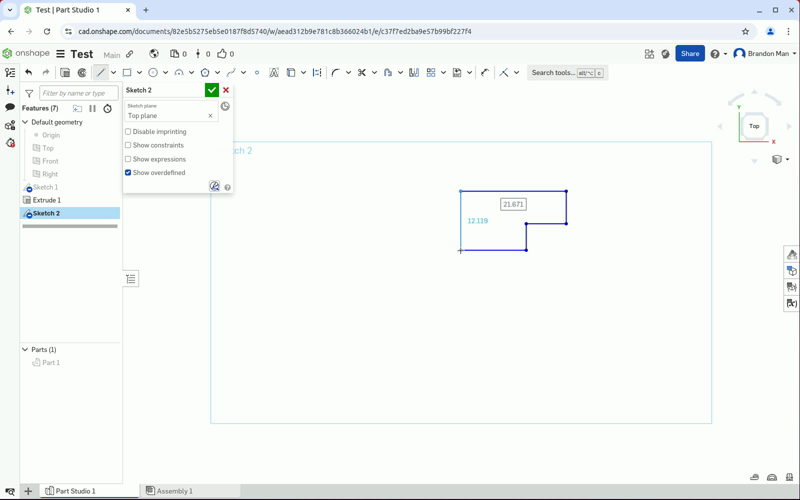
key_up(shift)
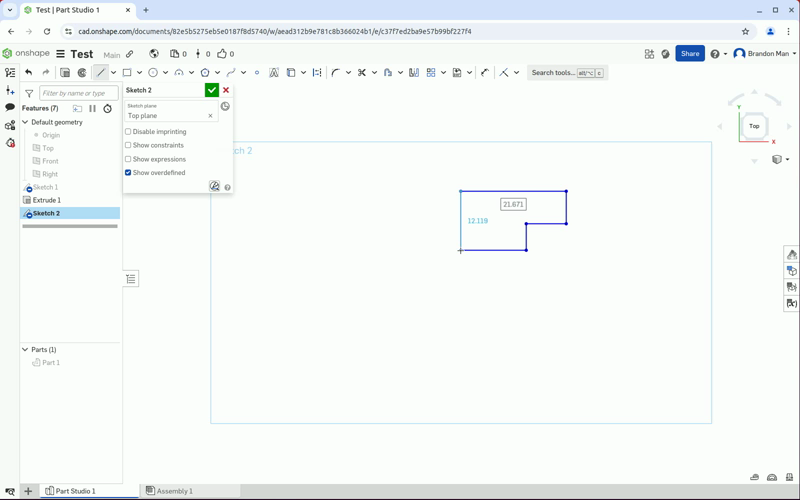
click(460, 250)
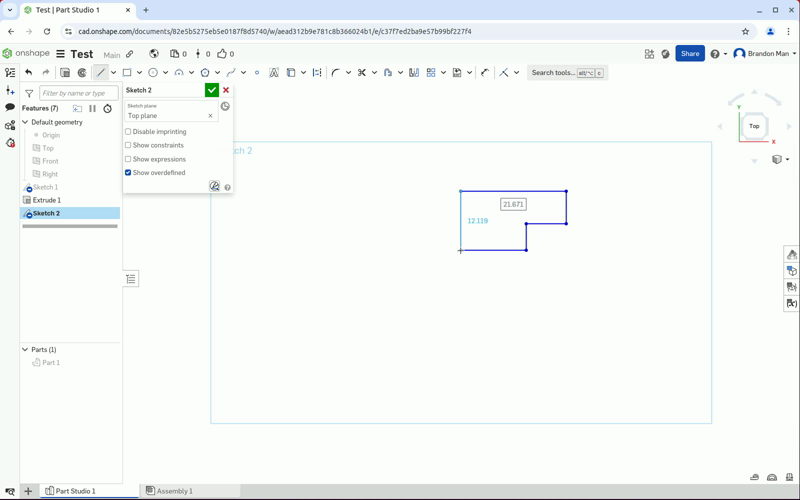
key(esc)
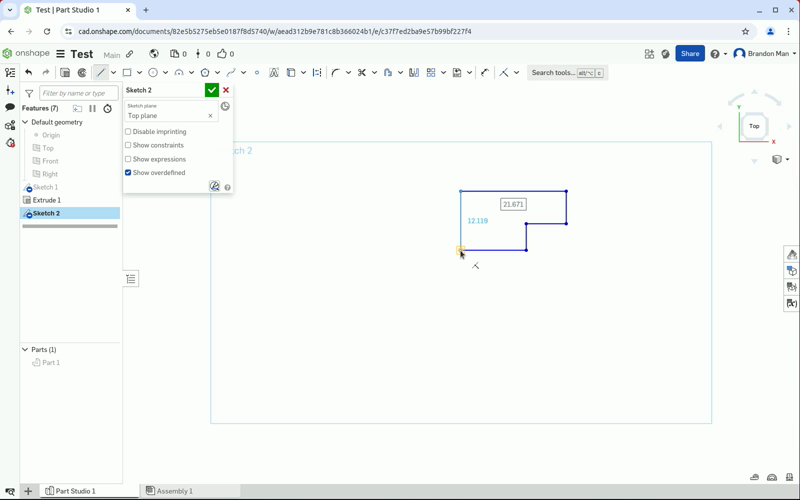
mouse_move(498, 230)
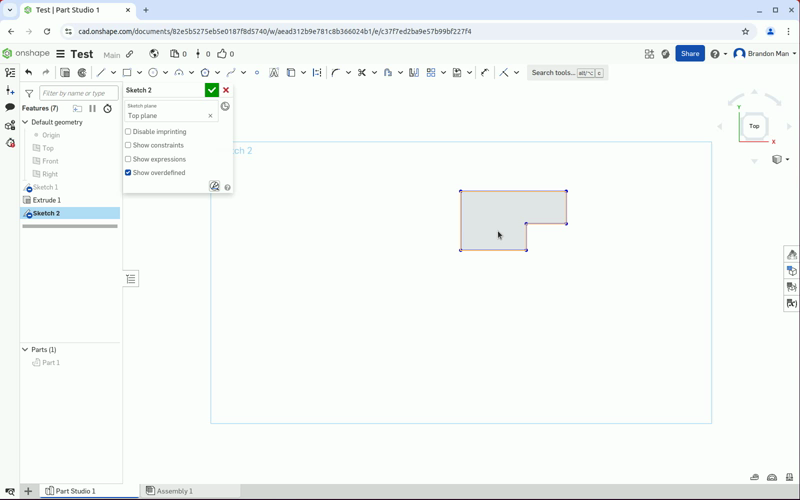
click(498, 230)
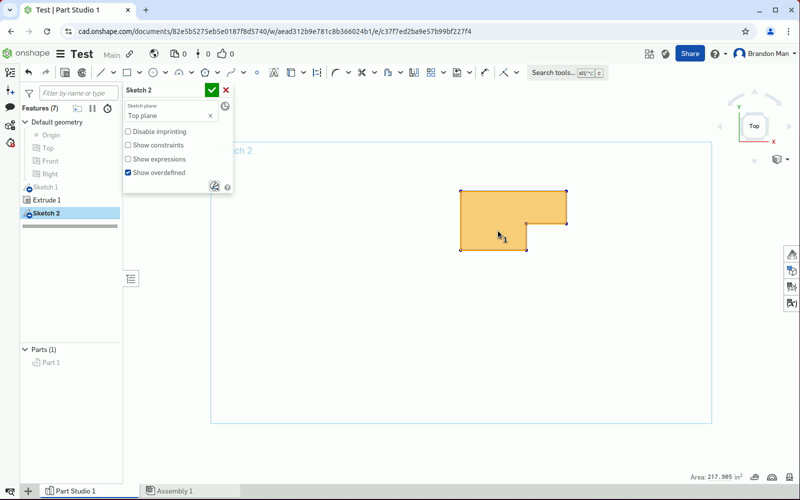
mouse_move(73, 352)
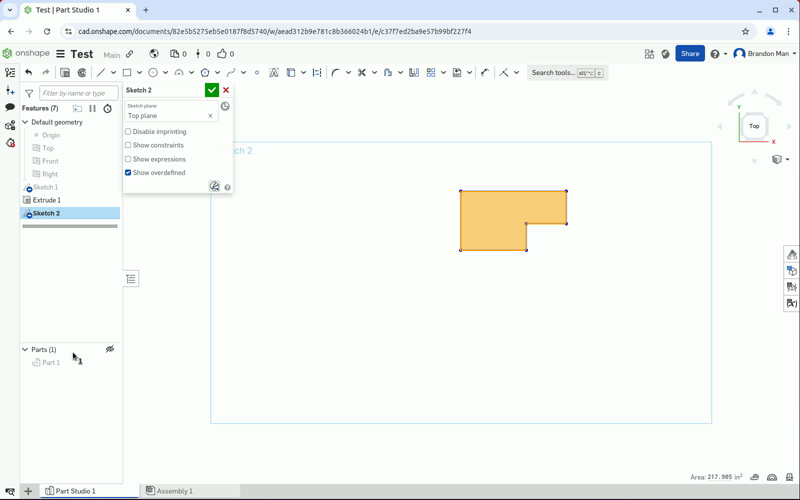
key(shift+y)
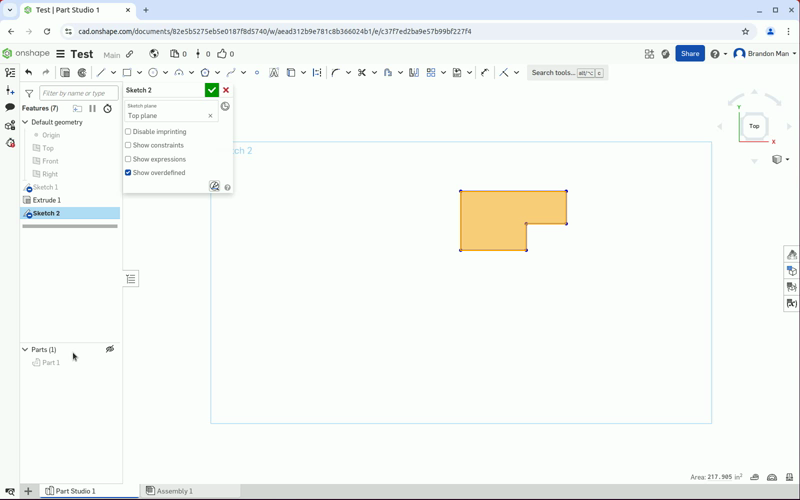
key(shift+e)
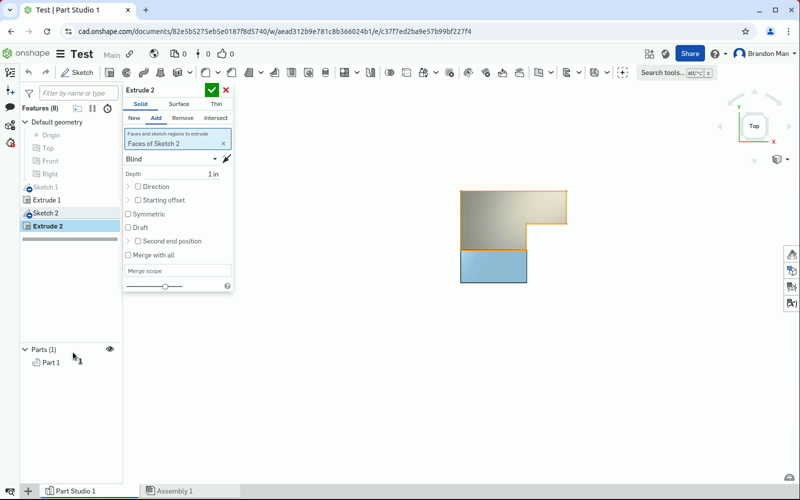
mouse_move(143, 106)
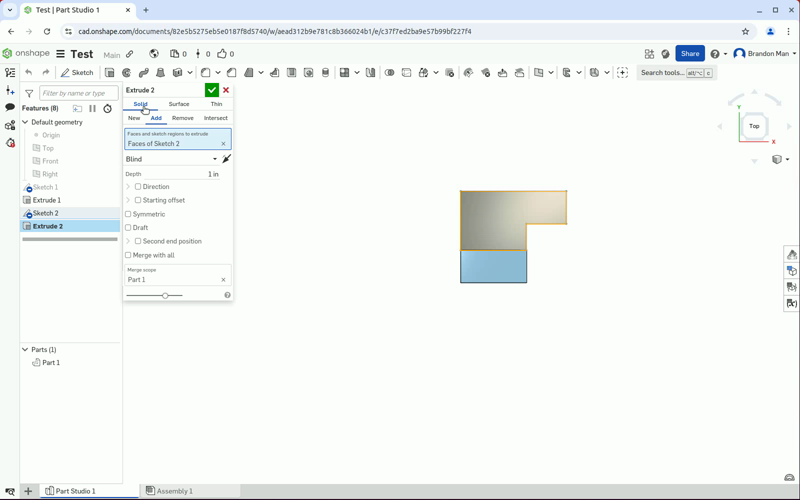
click(143, 106)
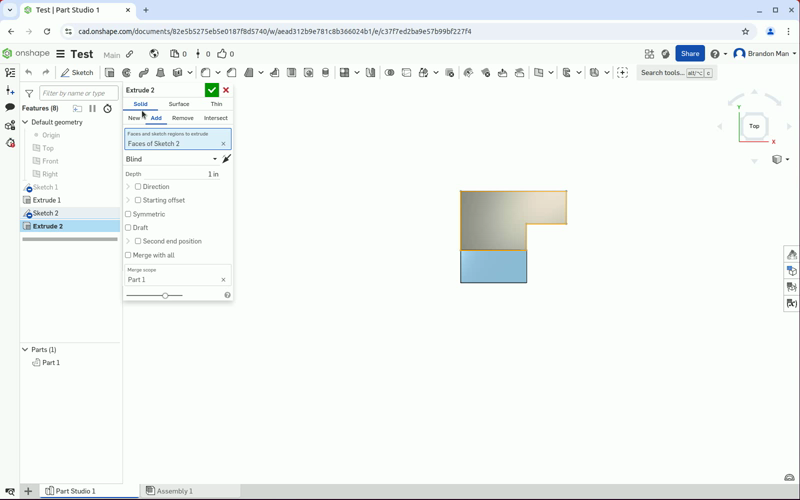
mouse_move(137, 120)
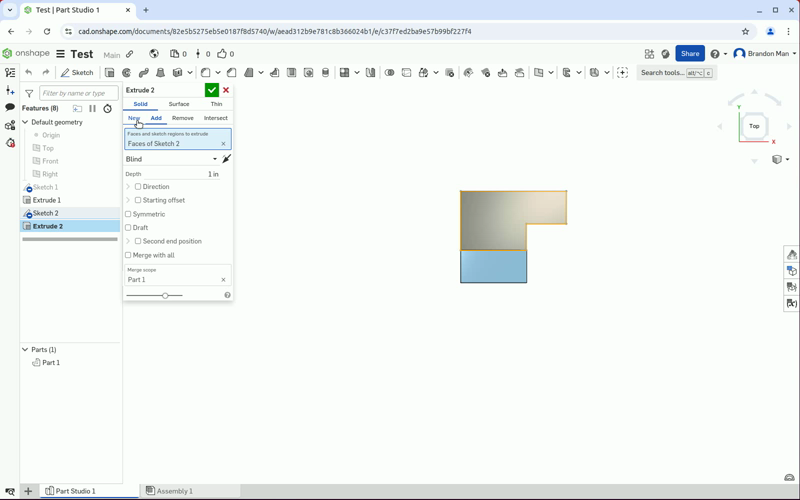
click(137, 120)
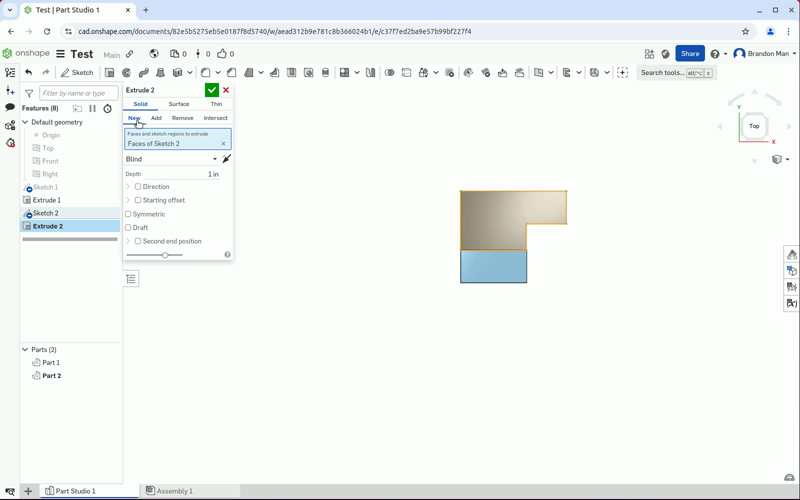
key(tab, 4)
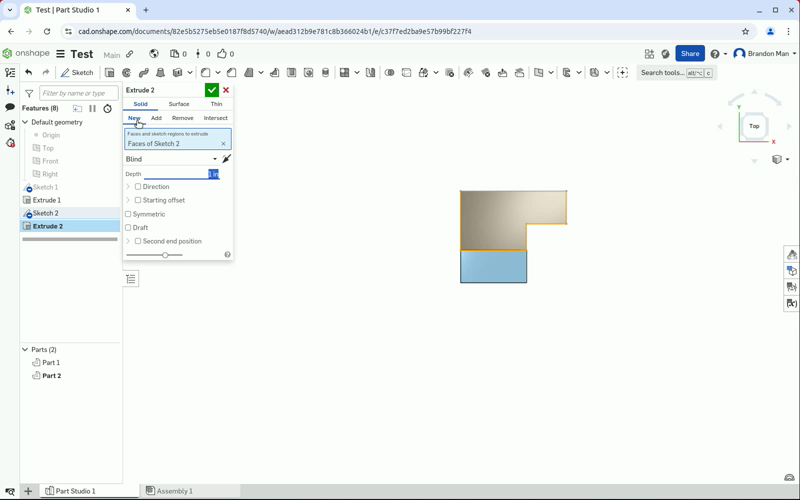
text(10.832)
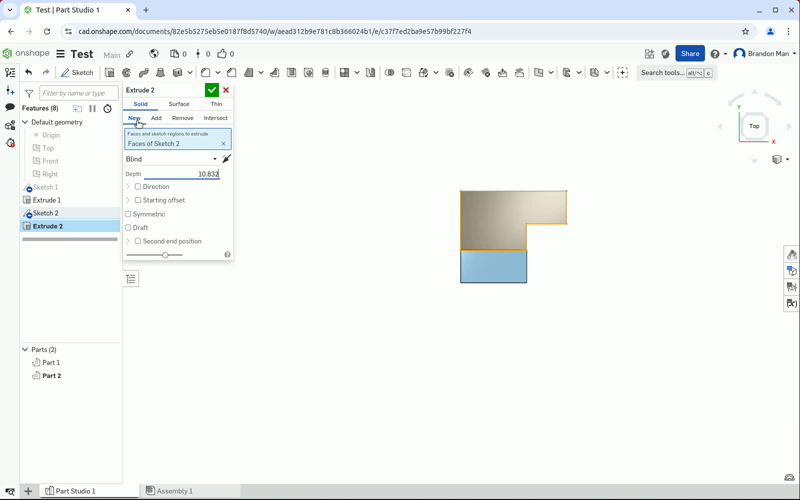
key(enter)
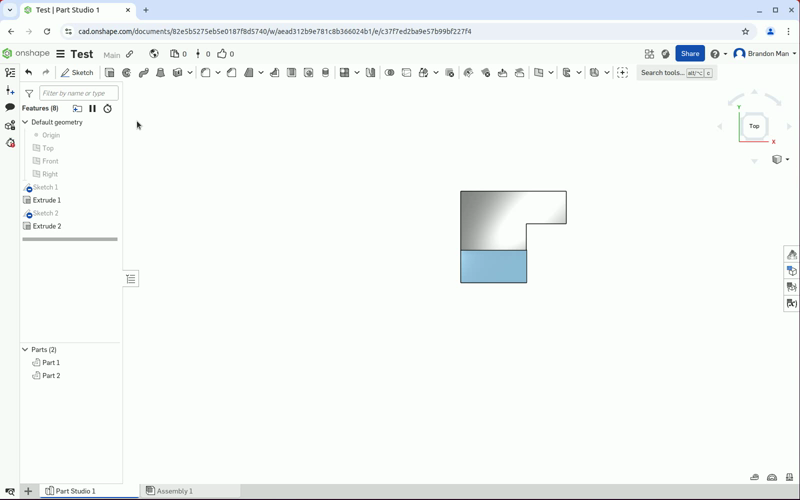
key(shift+h)
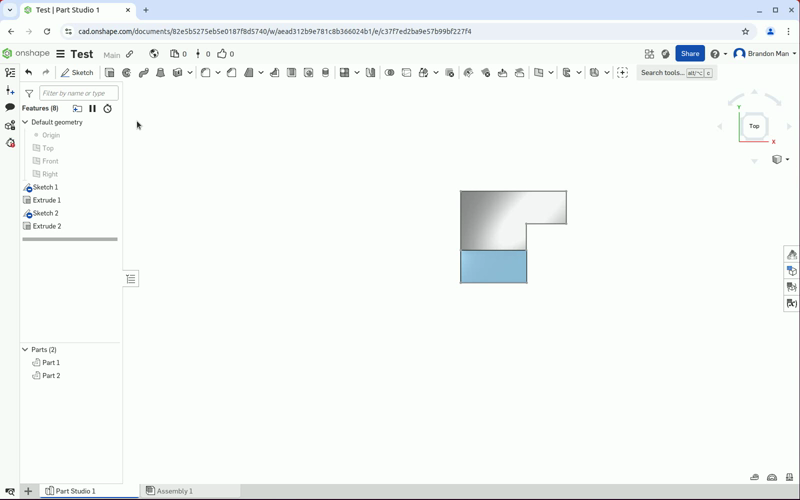
key(shift+h)
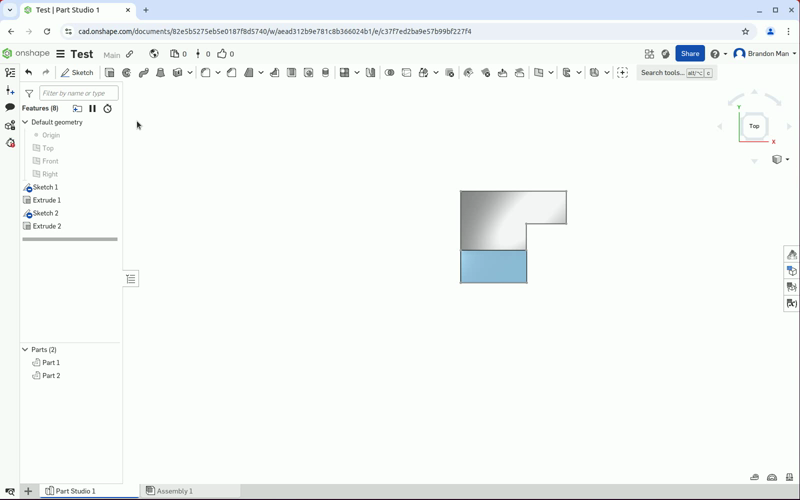
key(shift+7)
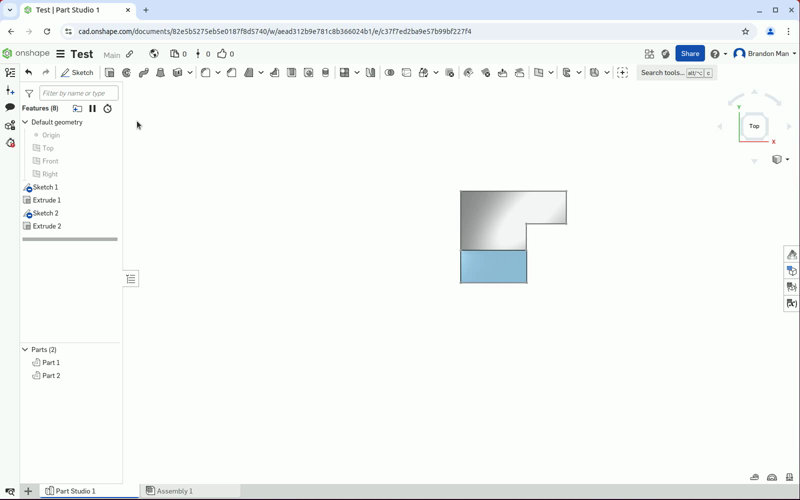
key(up, 3)
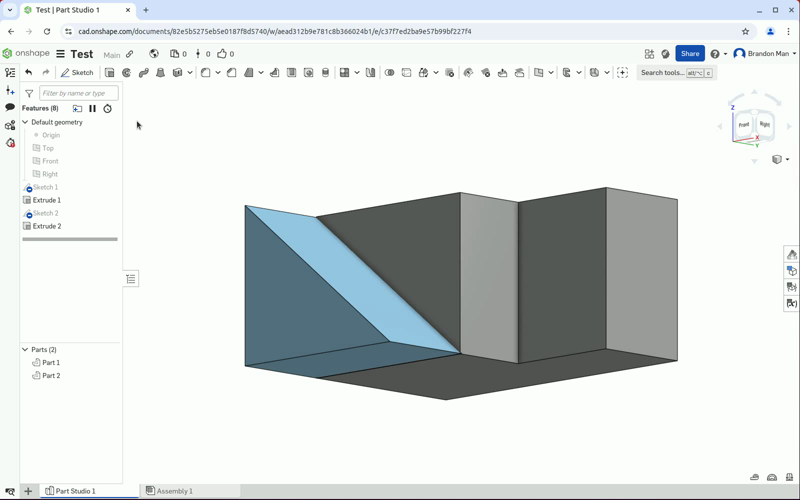
key(left, 3)
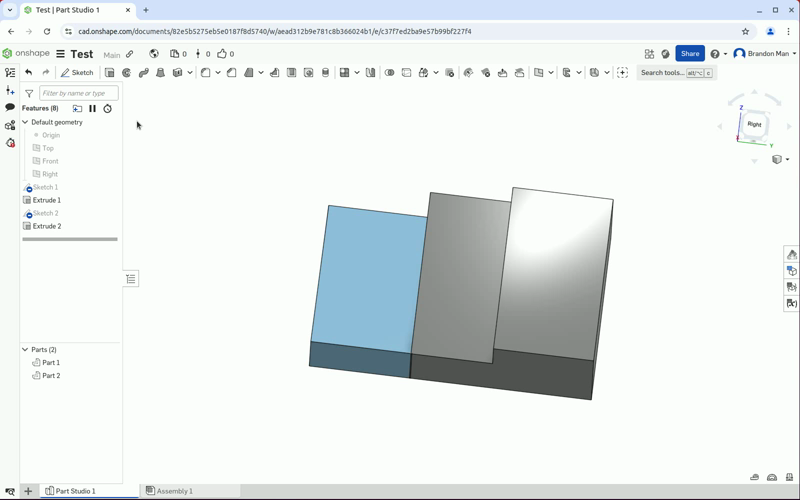
key(right, 3)
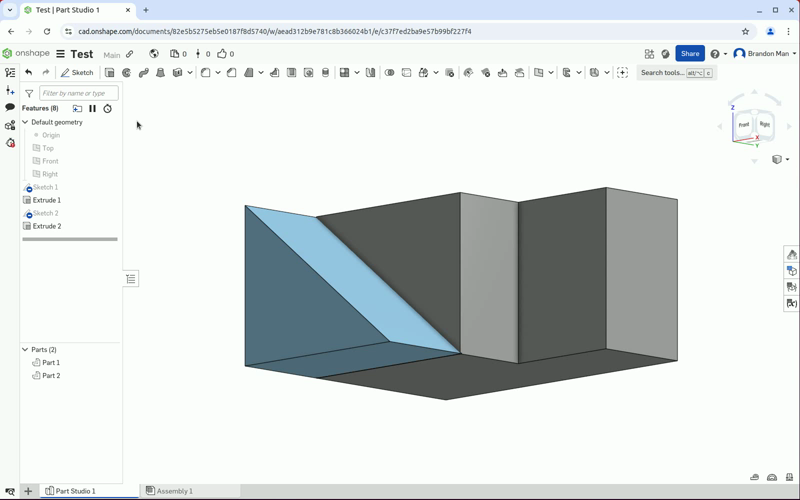
key(down, 3)
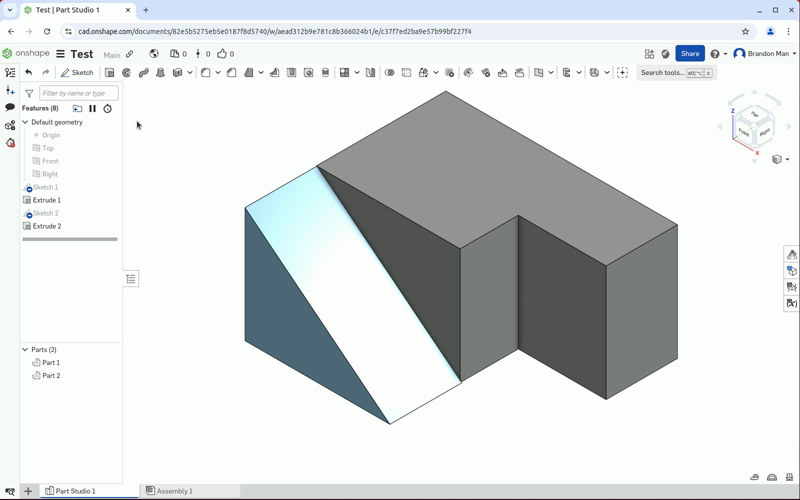
mouse_move(73, 189)
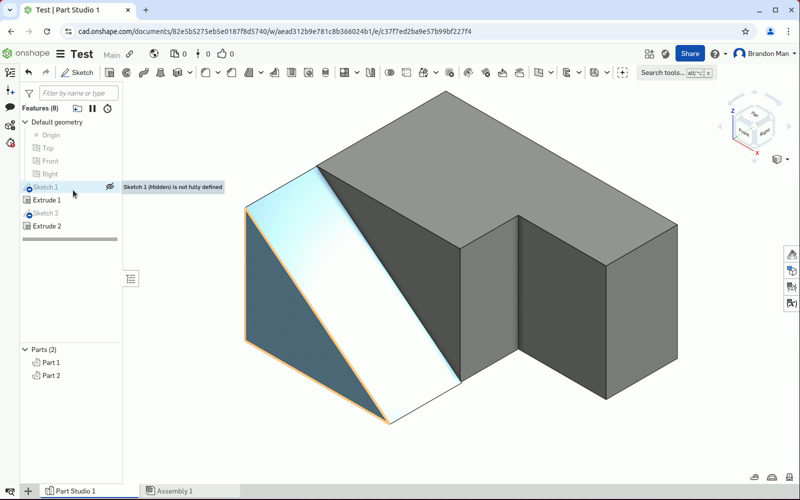
click(73, 189)